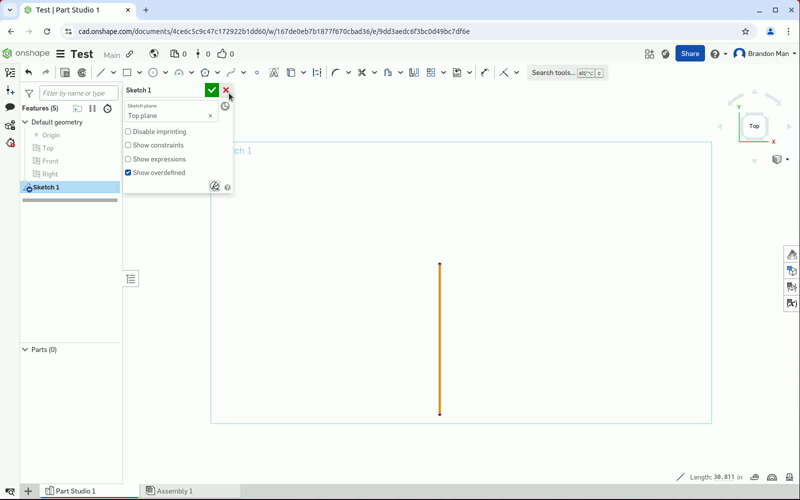
key(shift+h)
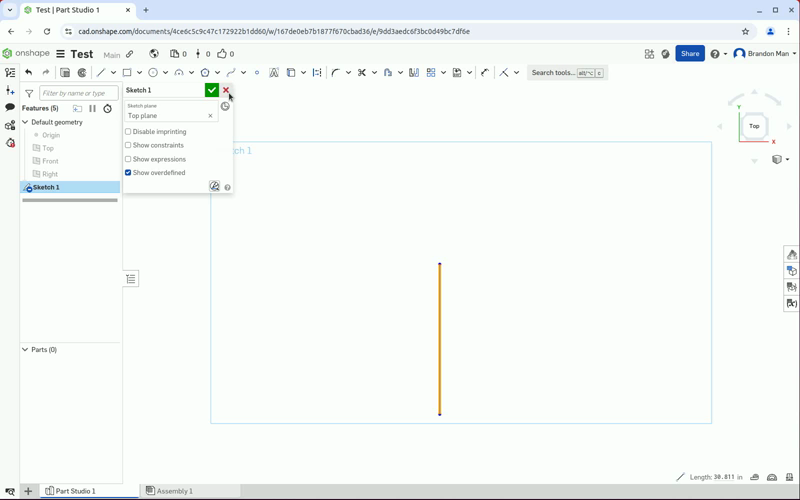
key(shift+s)
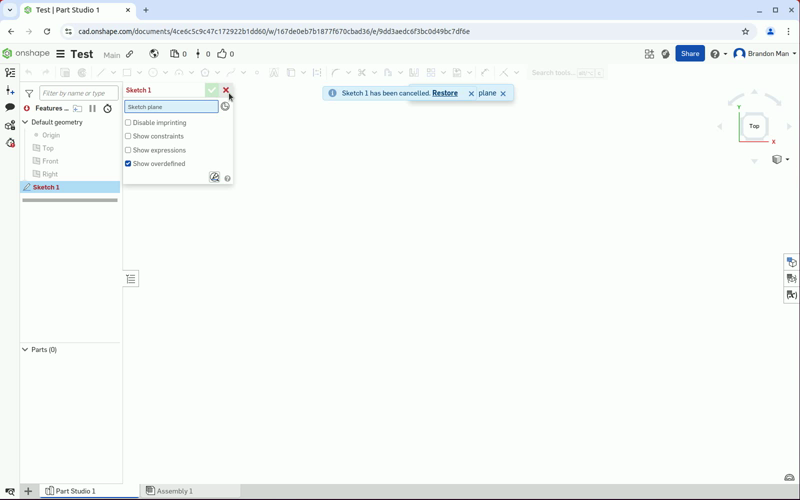
mouse_move(73, 150)
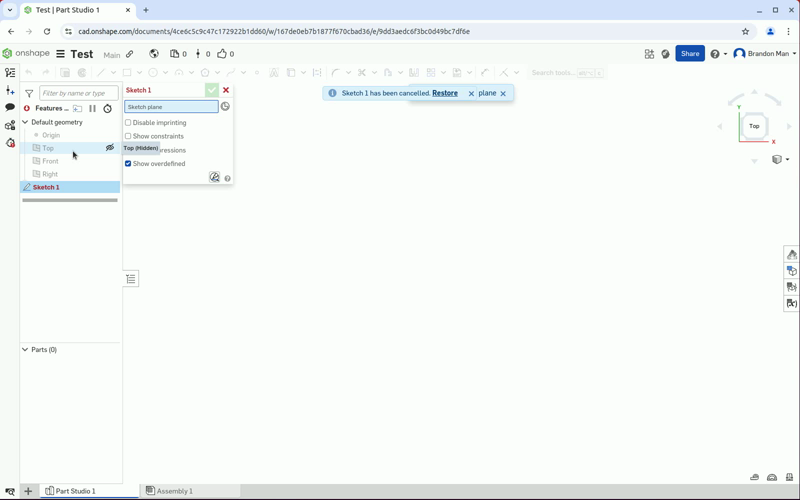
click(73, 150)
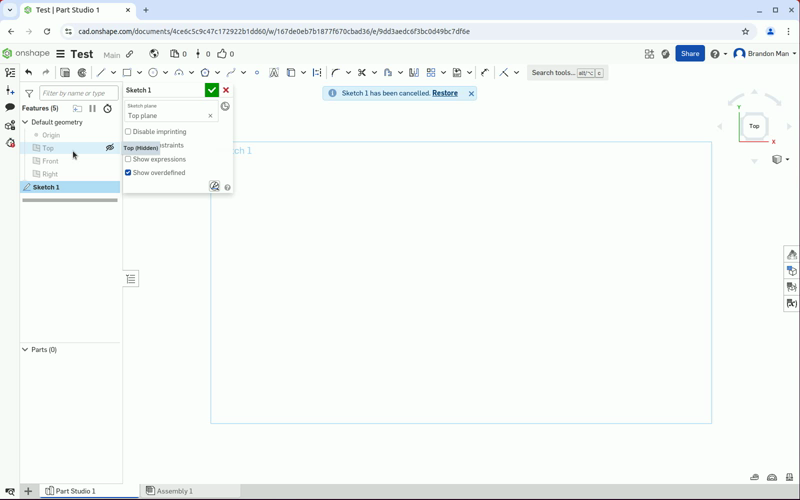
mouse_move(73, 352)
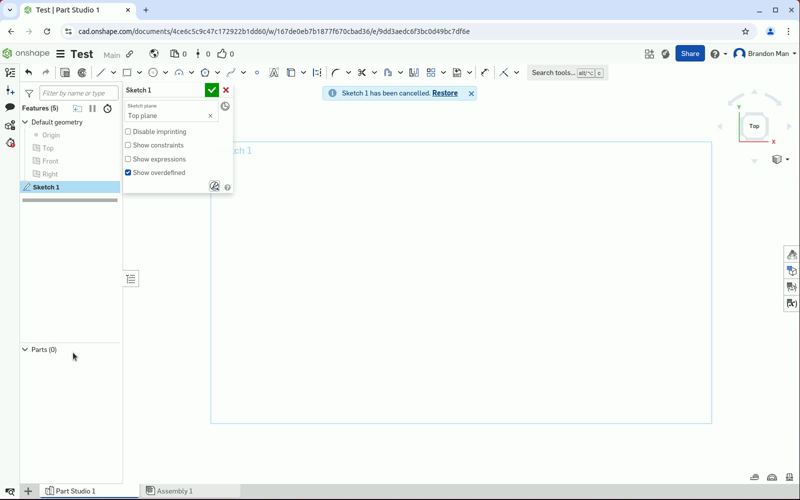
key(y)
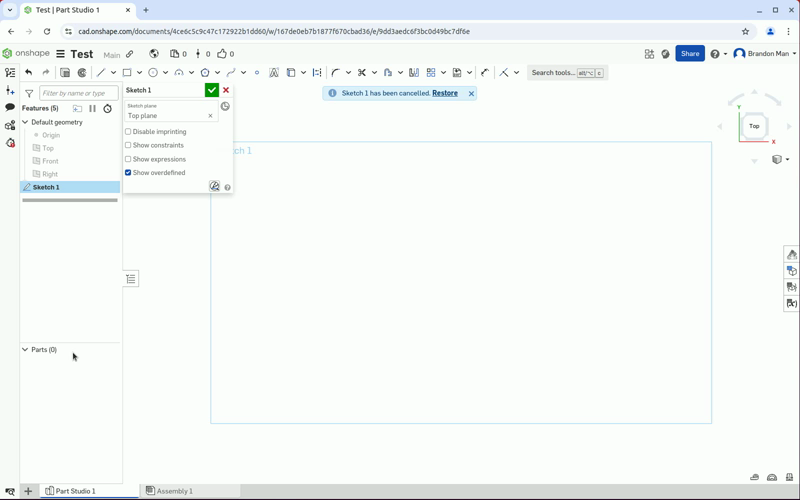
key(c)
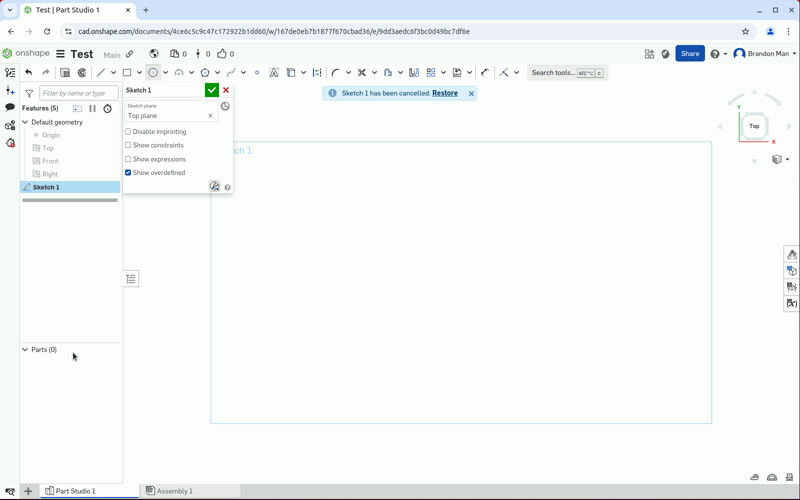
key_down(shift)
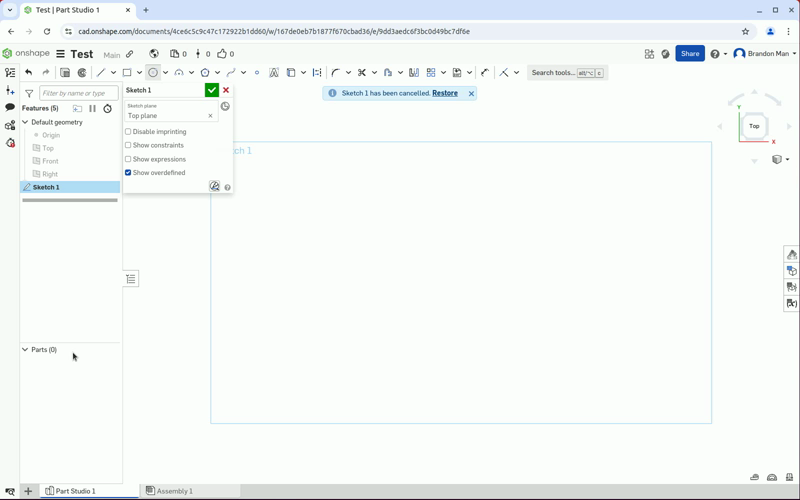
mouse_move(461, 282)
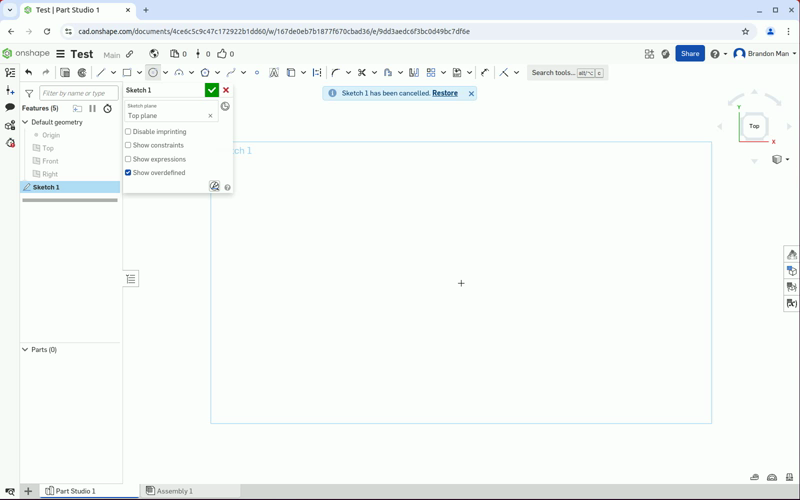
click(461, 282)
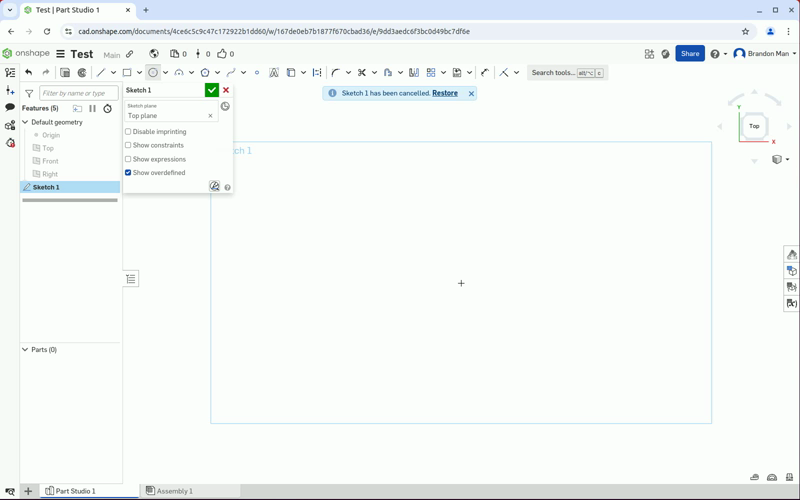
key_up(shift)
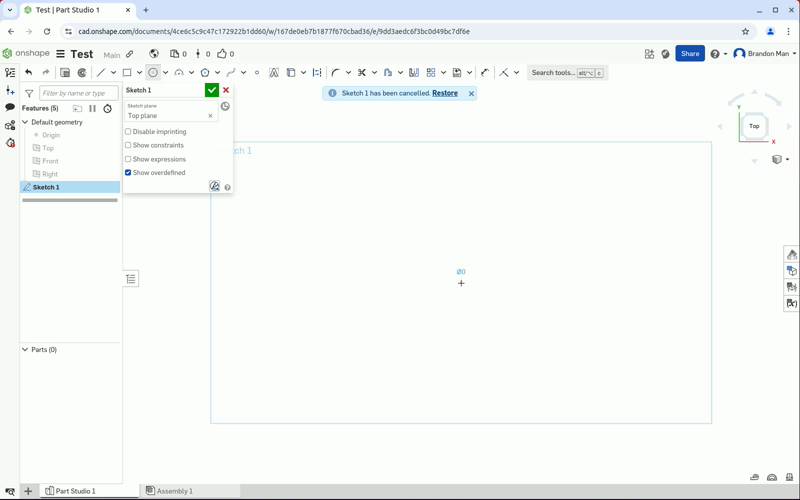
mouse_move(463, 282)
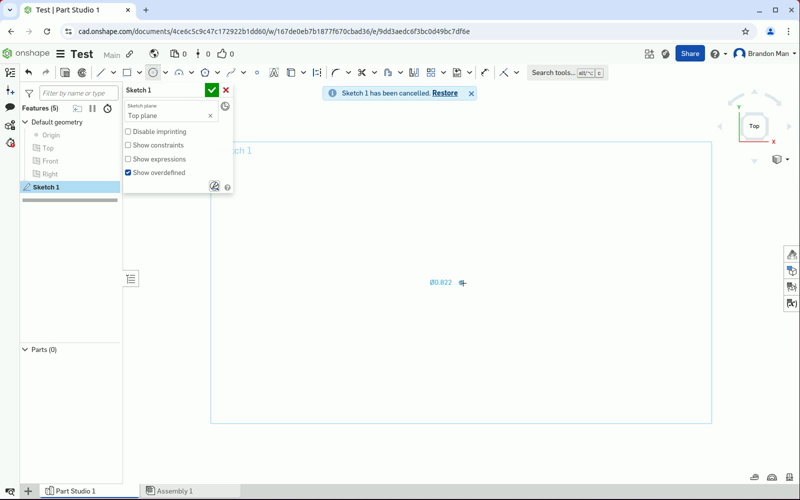
scroll(6)
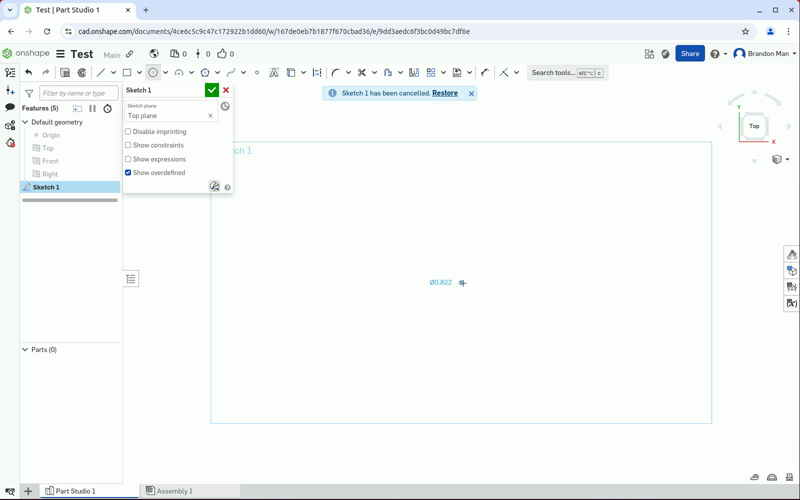
scroll(6)
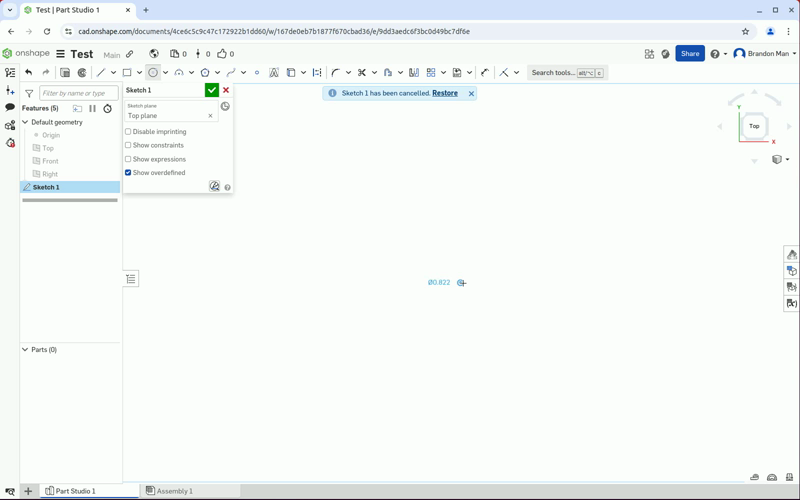
scroll(6)
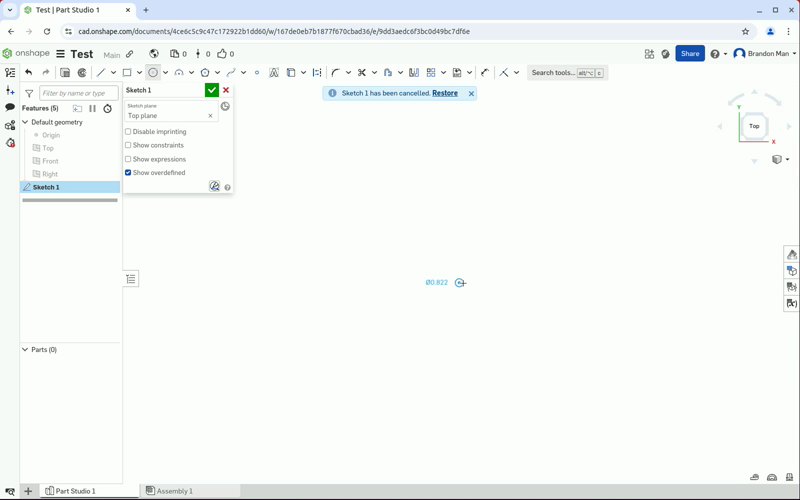
scroll(6)
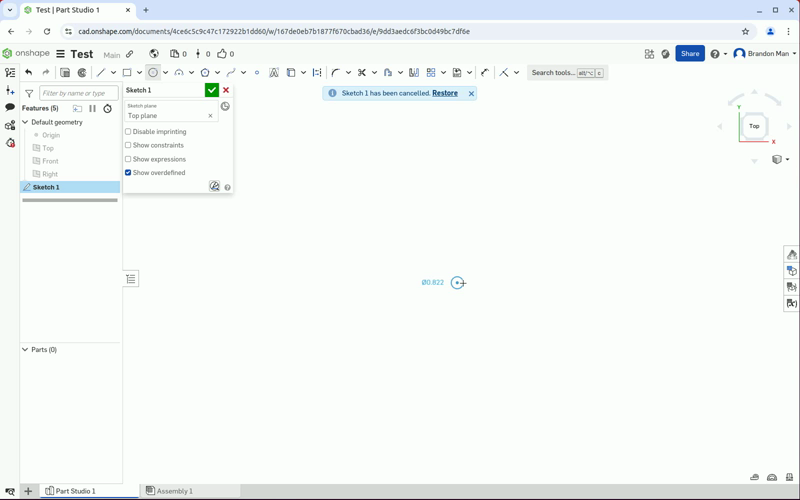
scroll(6)
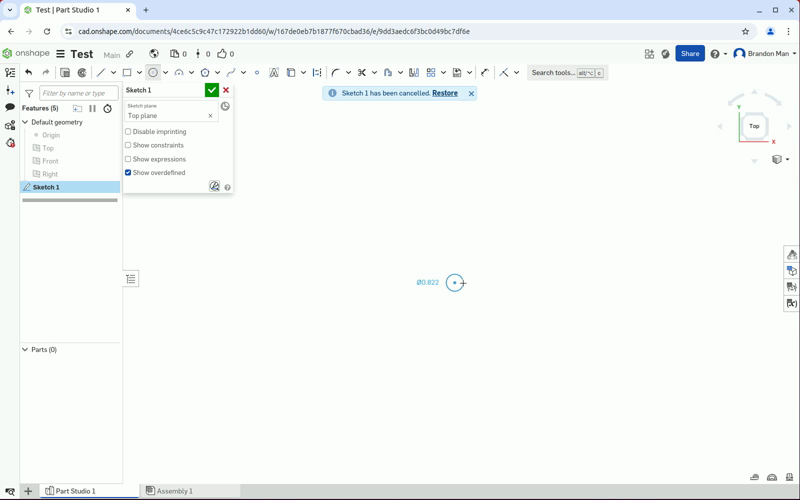
scroll(6)
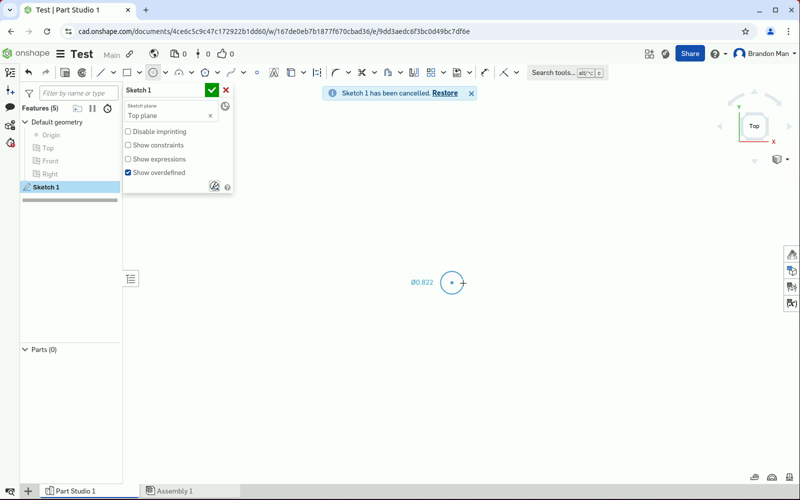
scroll(6)
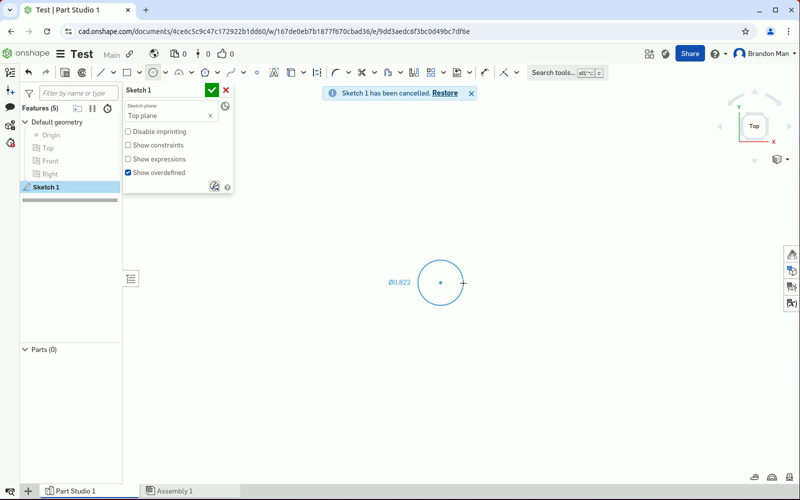
click(463, 282)
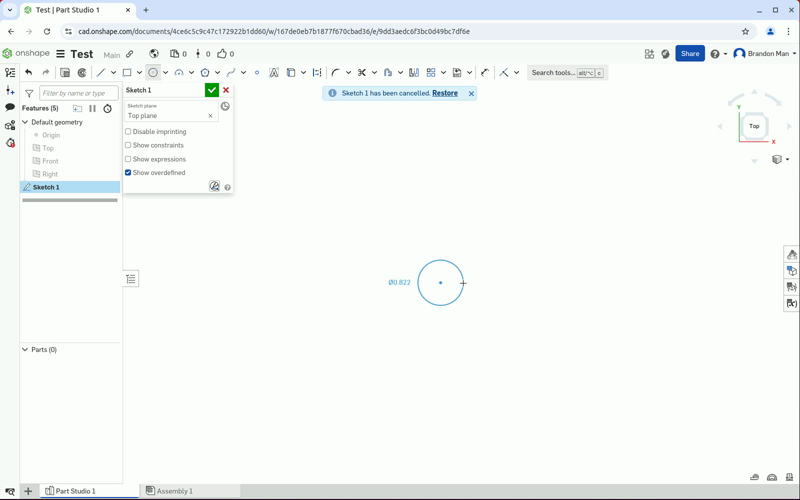
scroll(-6)
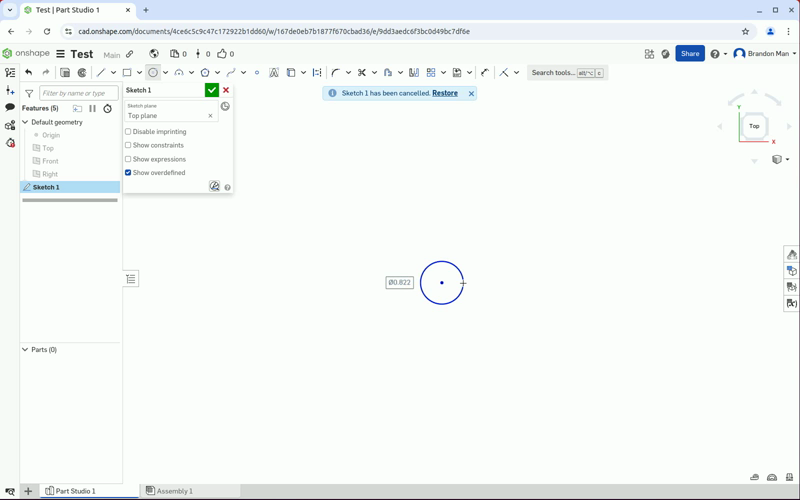
scroll(-6)
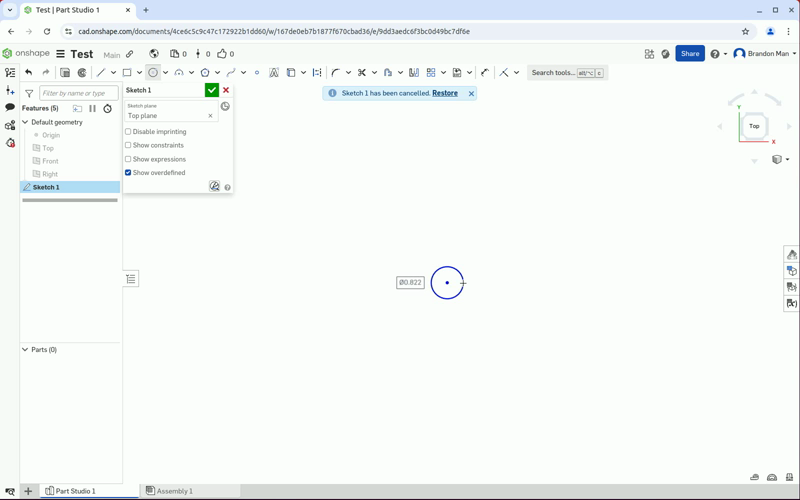
scroll(-6)
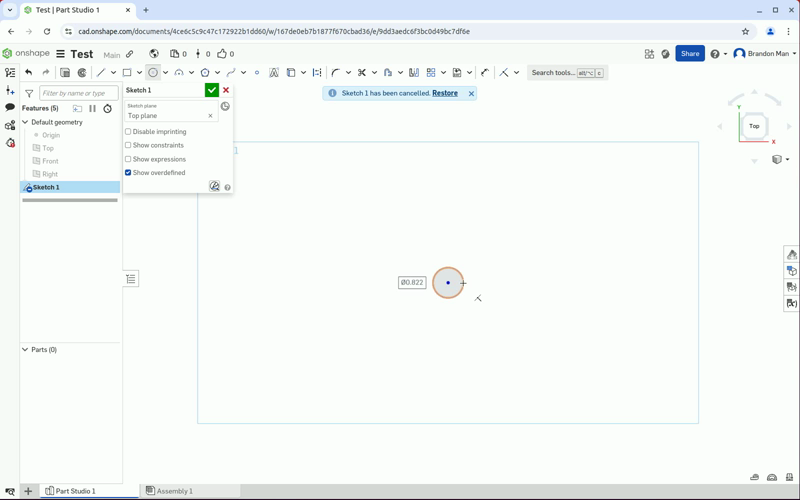
scroll(-6)
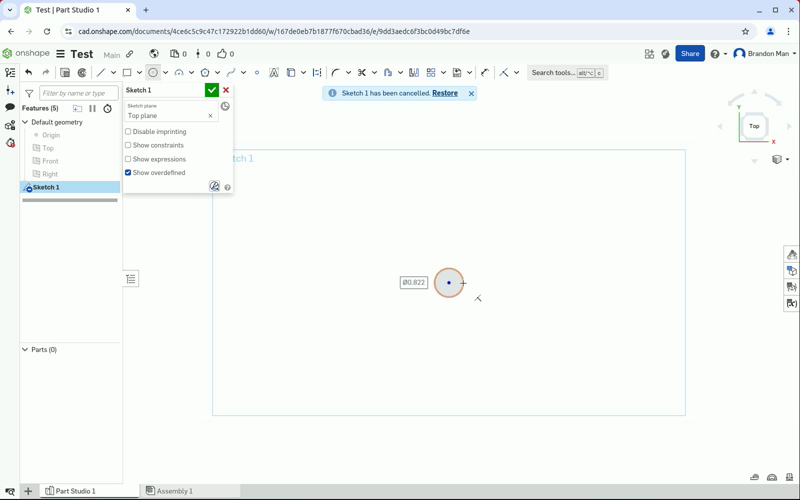
scroll(-6)
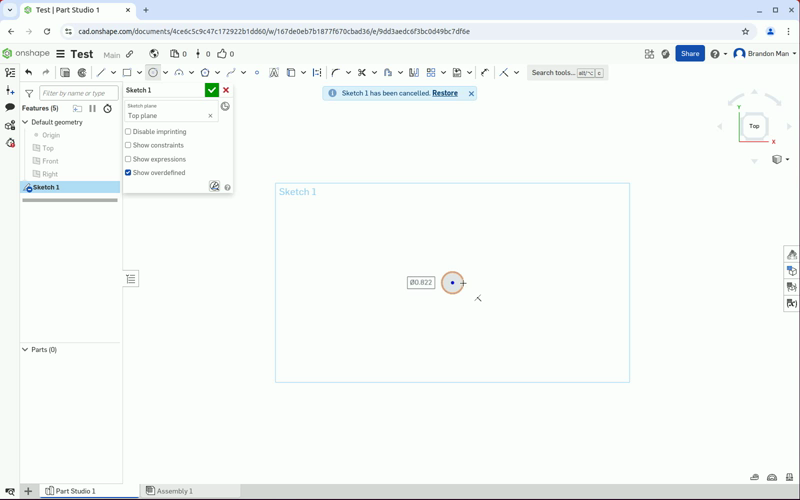
scroll(-6)
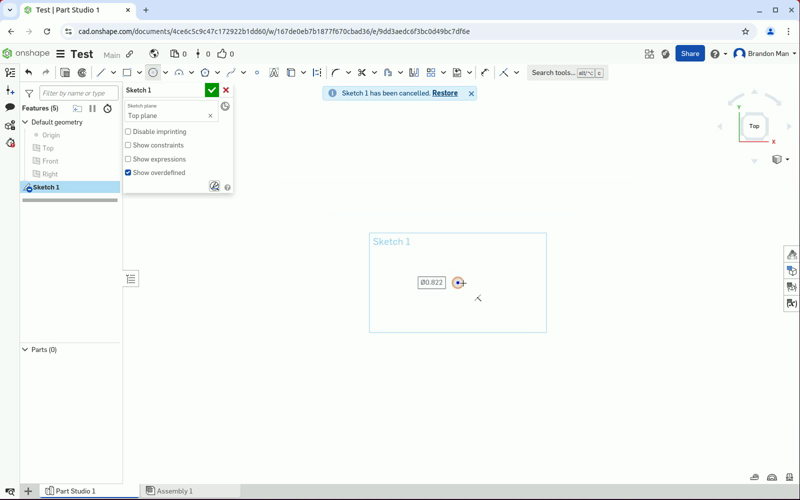
scroll(-6)
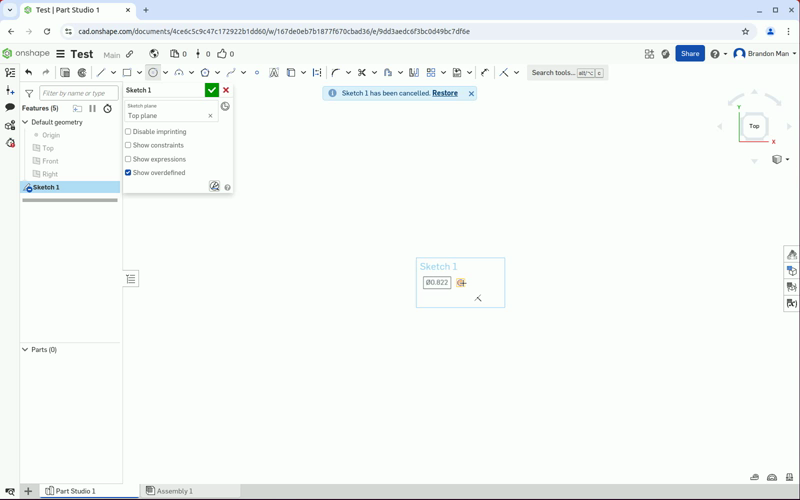
key(esc)
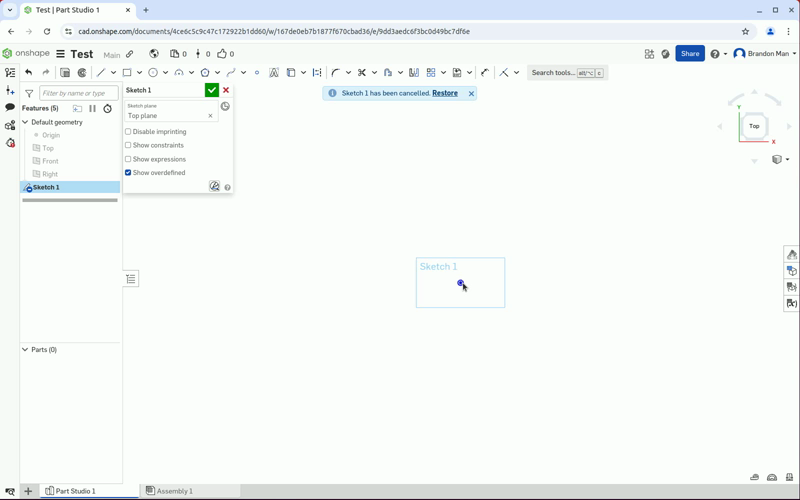
mouse_move(460, 282)
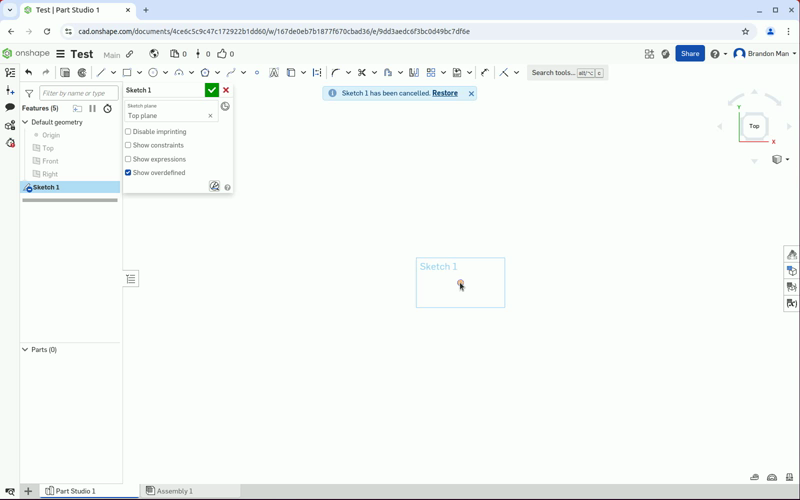
scroll(6)
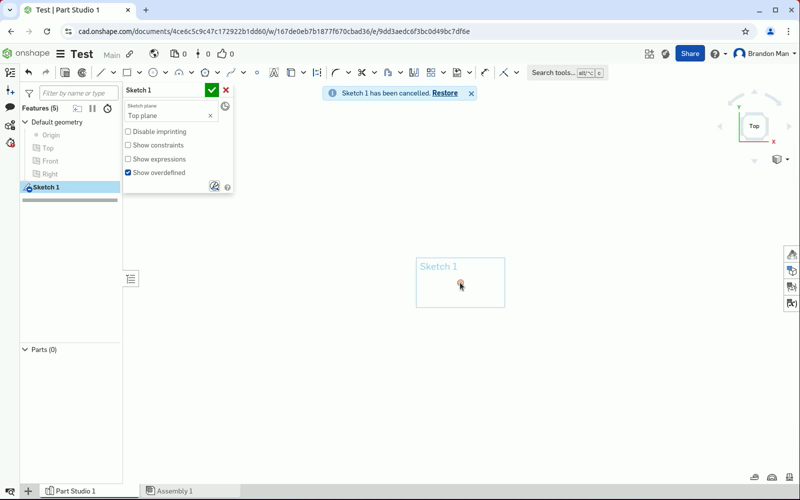
scroll(6)
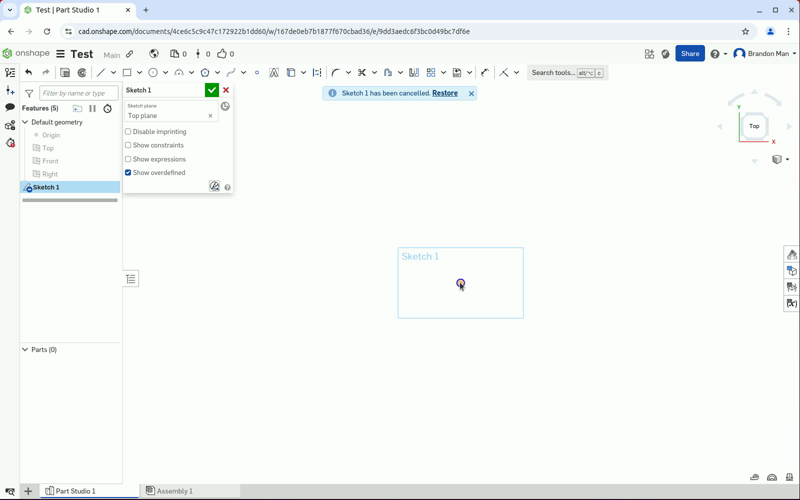
scroll(6)
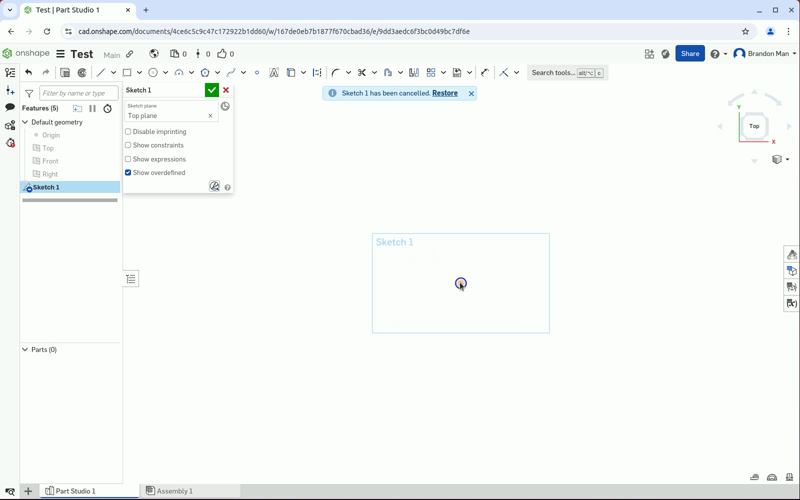
scroll(6)
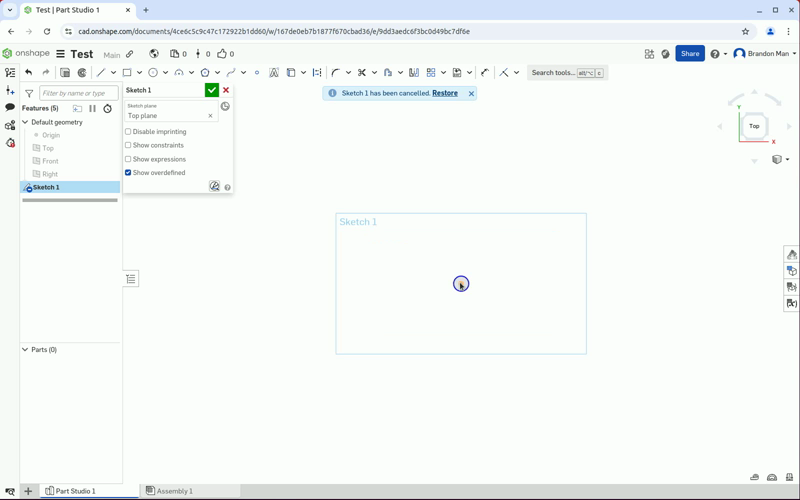
scroll(6)
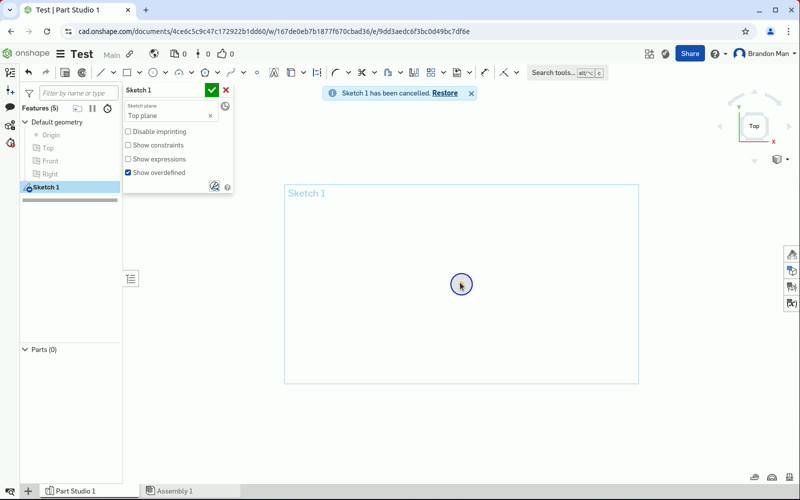
scroll(6)
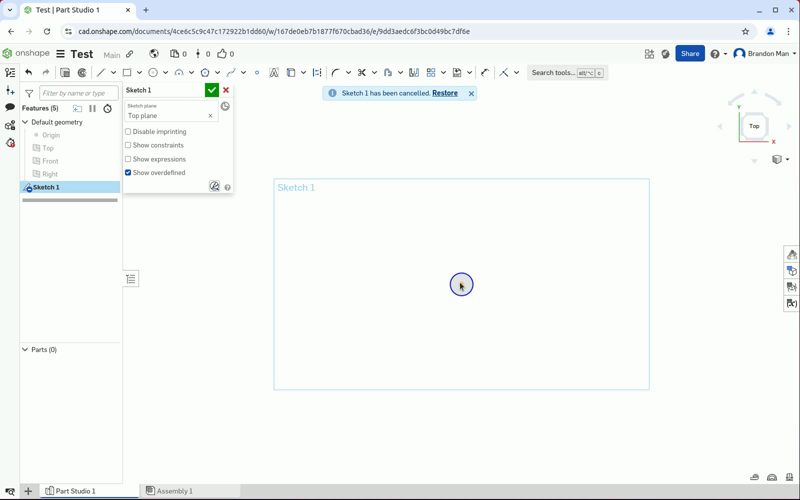
scroll(6)
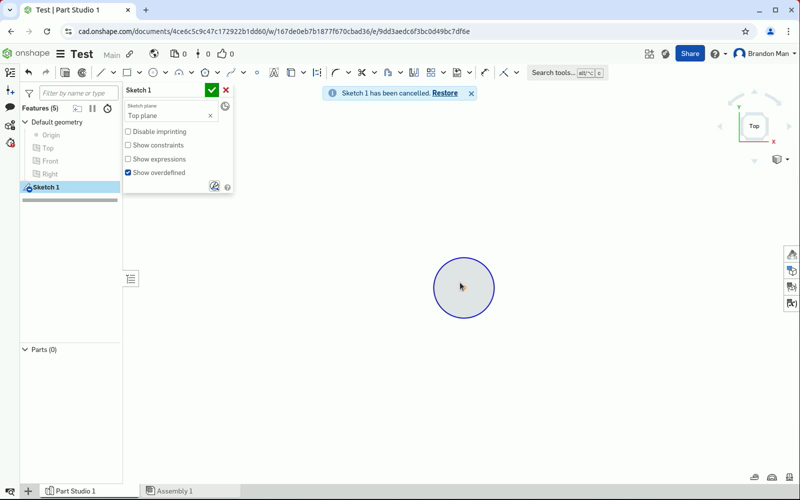
click(460, 282)
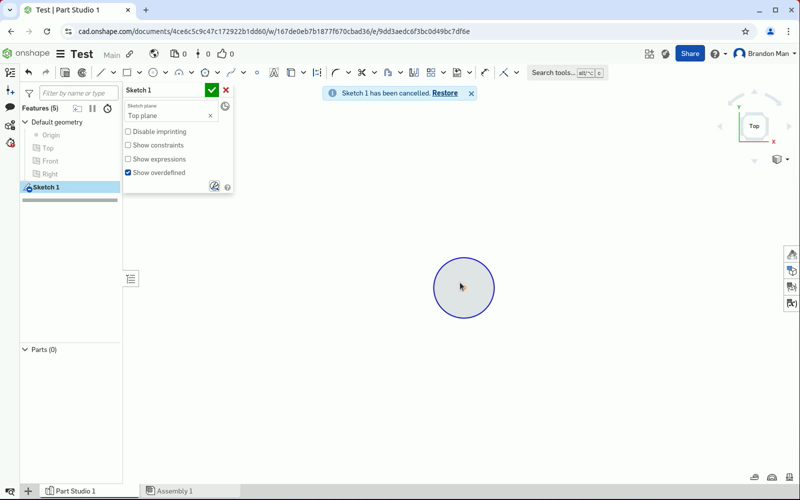
scroll(-6)
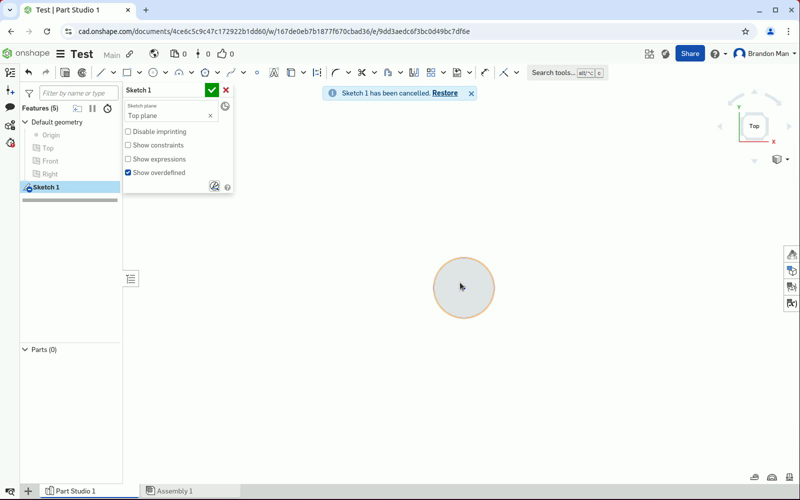
scroll(-6)
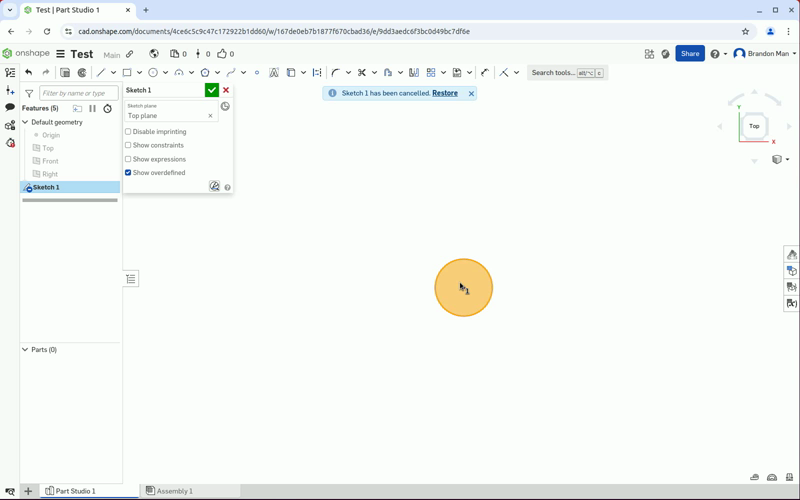
scroll(-6)
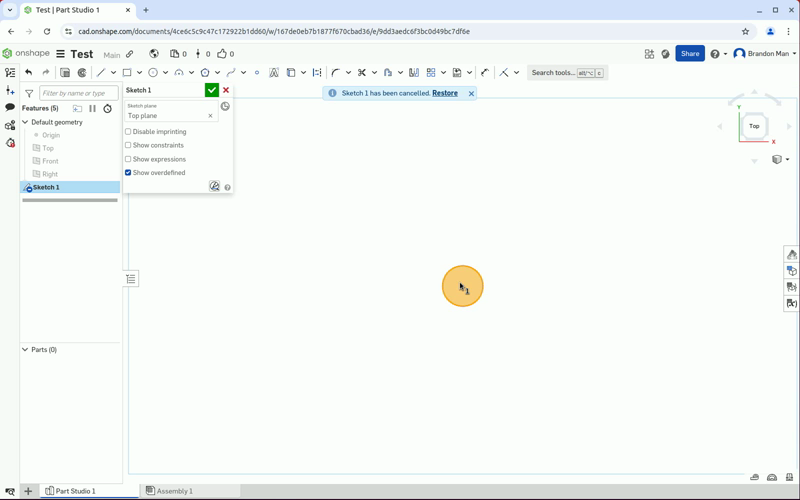
scroll(-6)
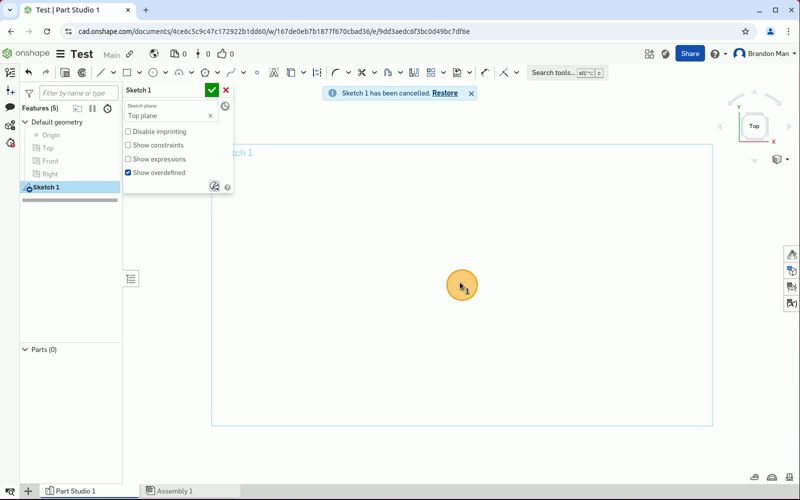
scroll(-6)
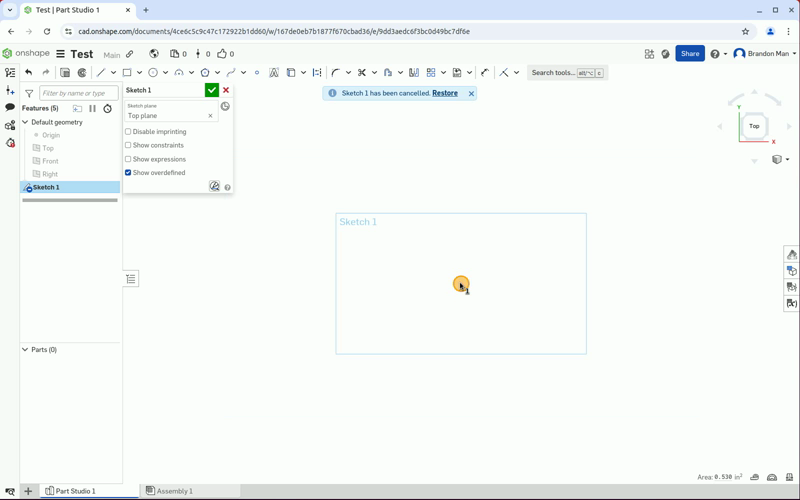
scroll(-6)
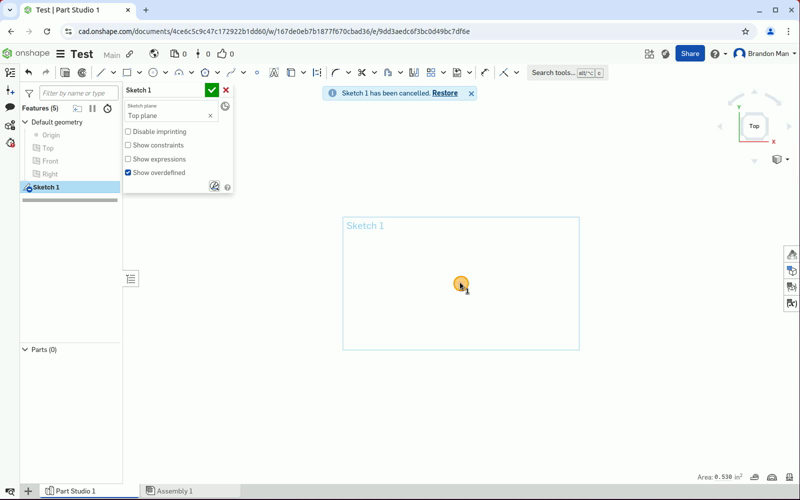
scroll(-6)
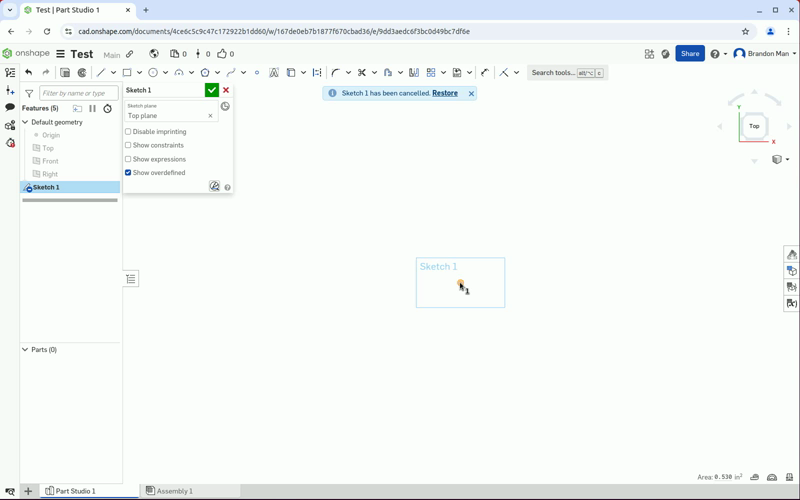
mouse_move(73, 352)
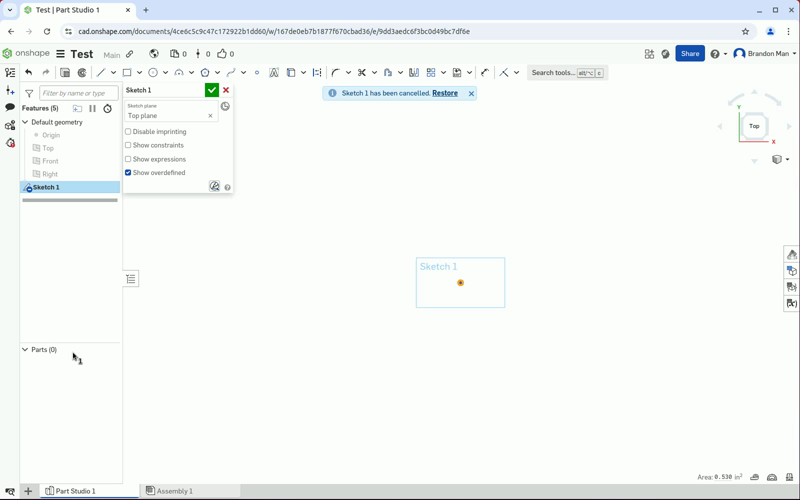
key(shift+y)
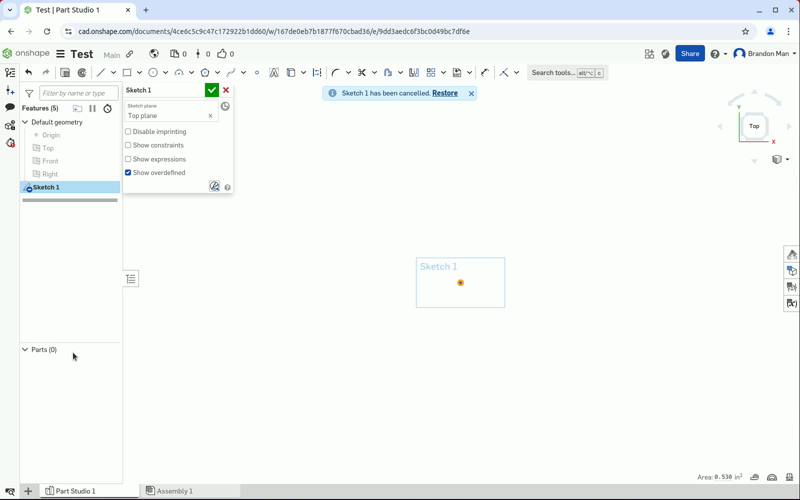
key(shift+e)
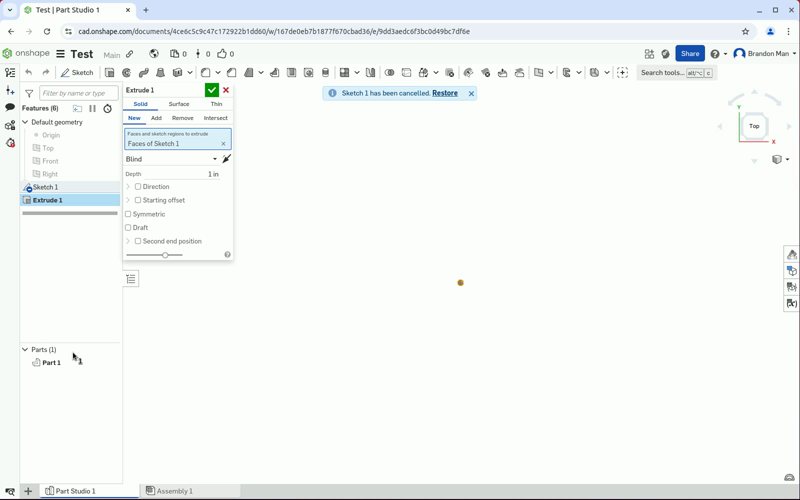
mouse_move(143, 106)
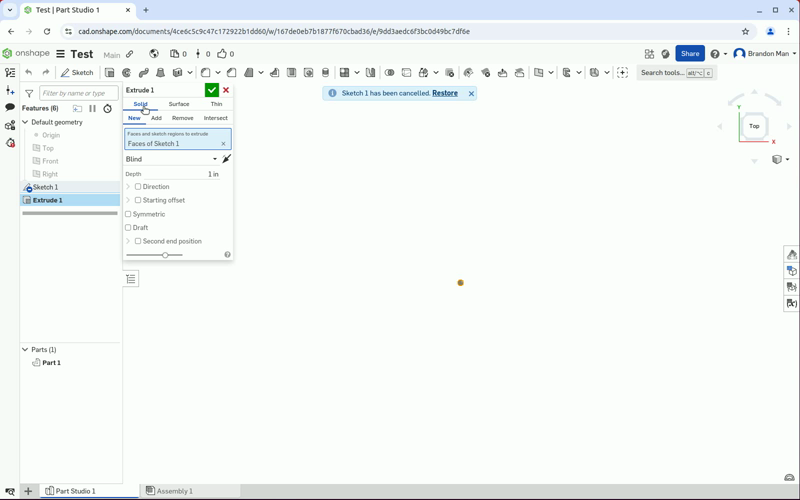
click(143, 106)
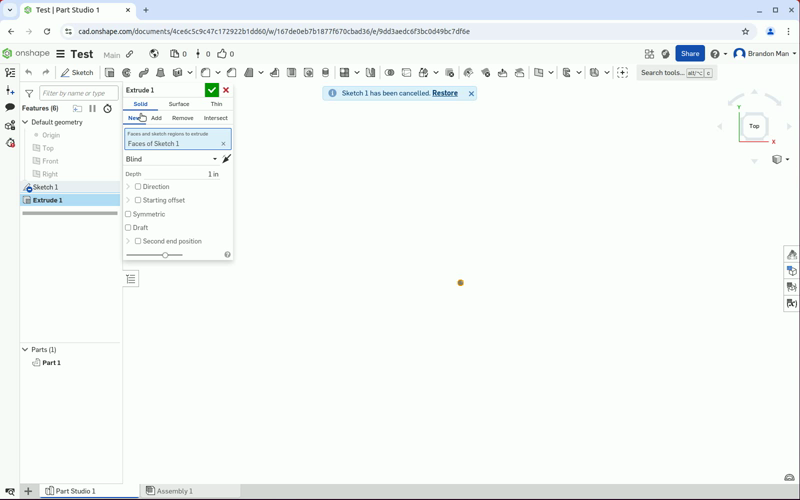
mouse_move(137, 120)
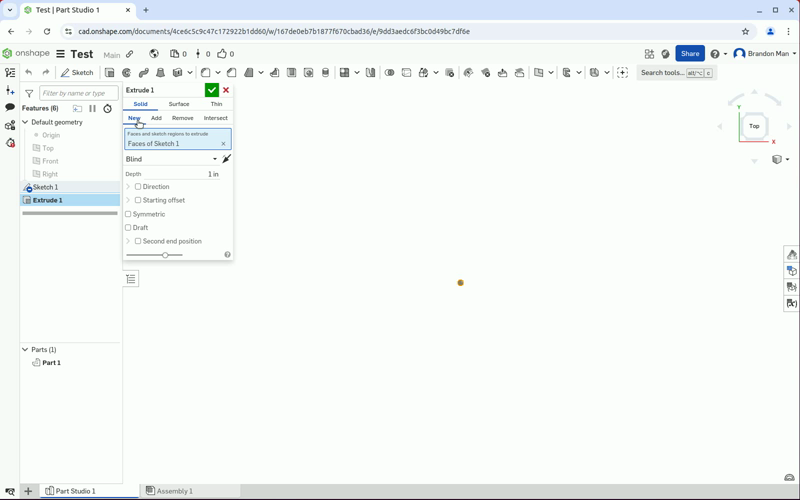
click(137, 120)
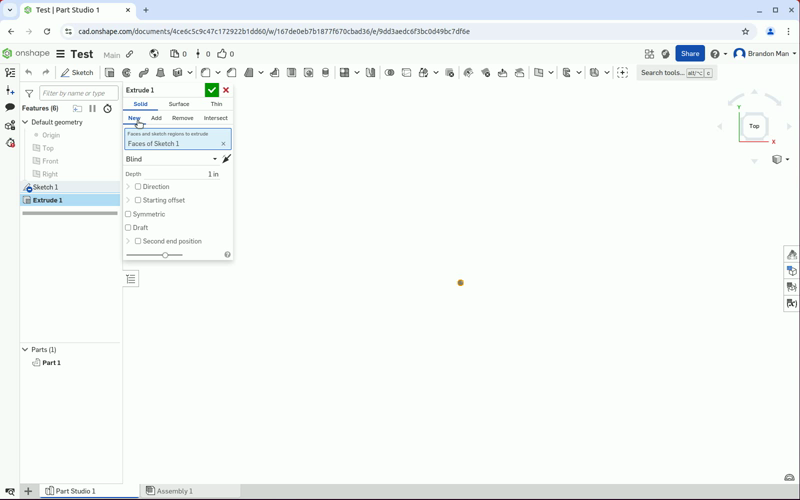
key(tab, 4)
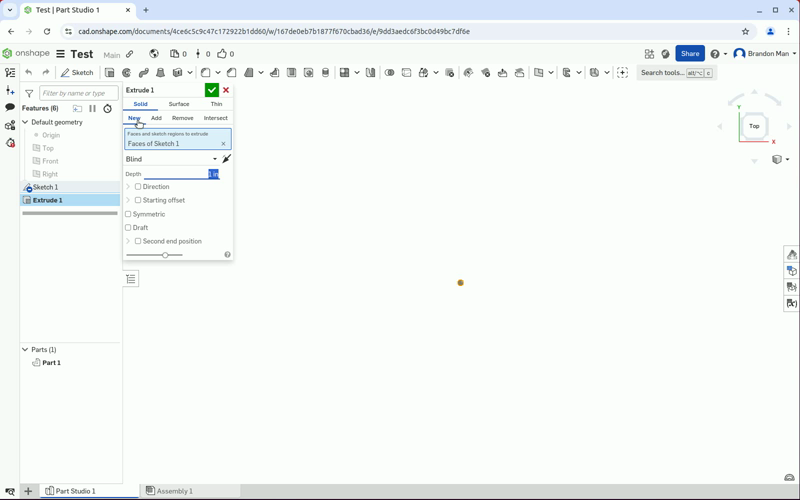
text(23.108)
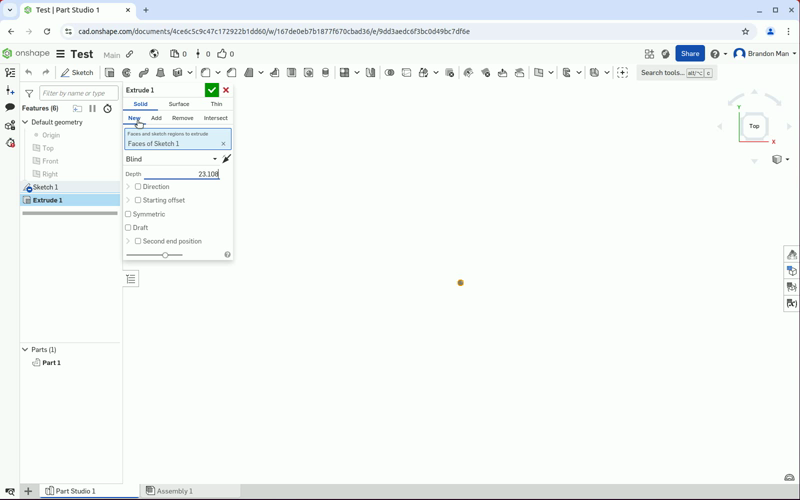
key(enter)
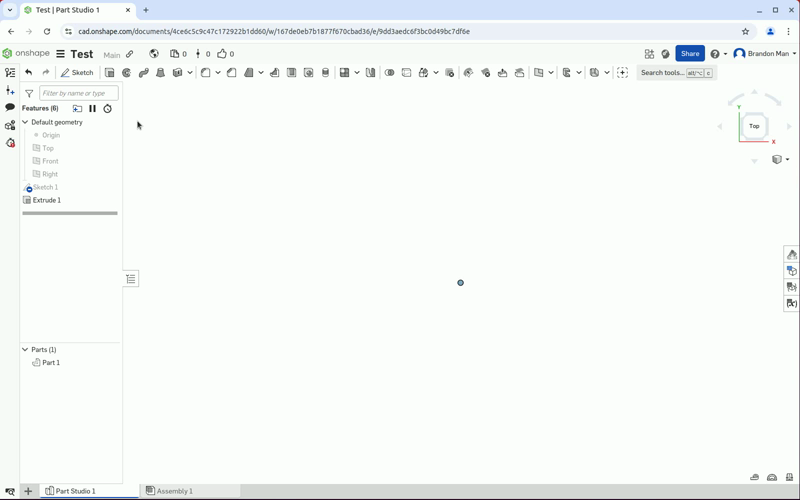
key(shift+h)
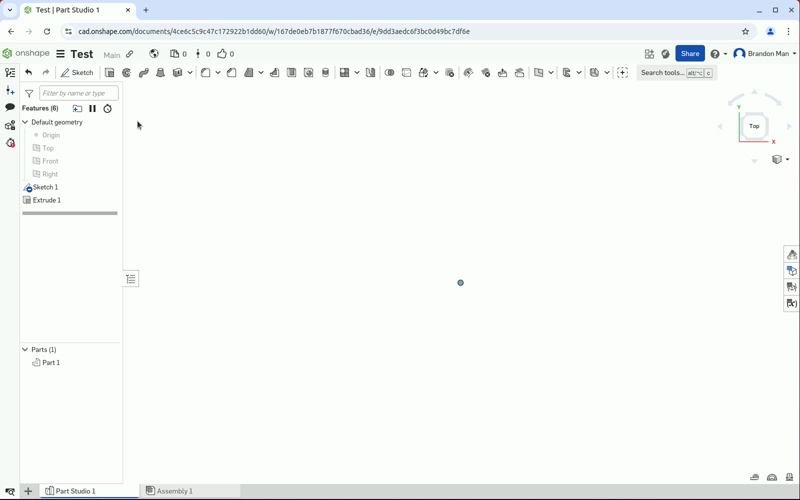
key(shift+h)
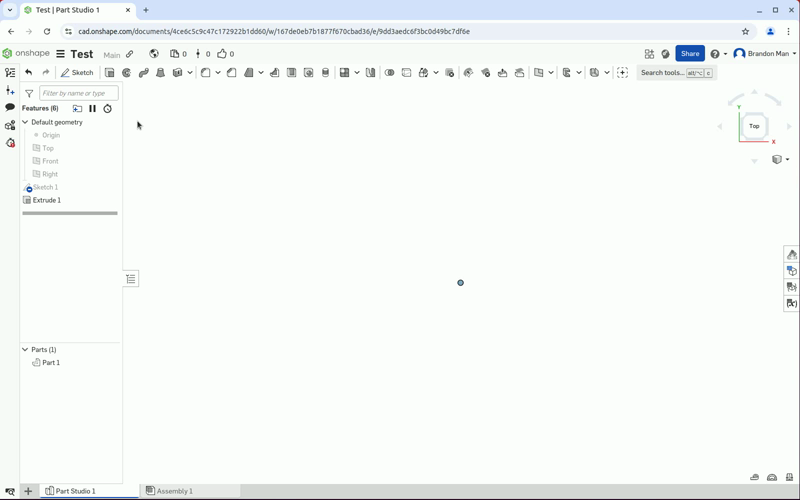
mouse_move(73, 189)
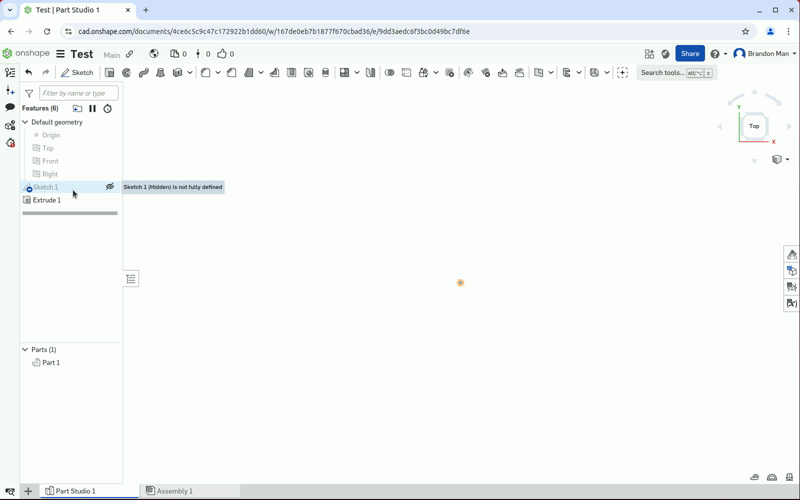
click(73, 189)
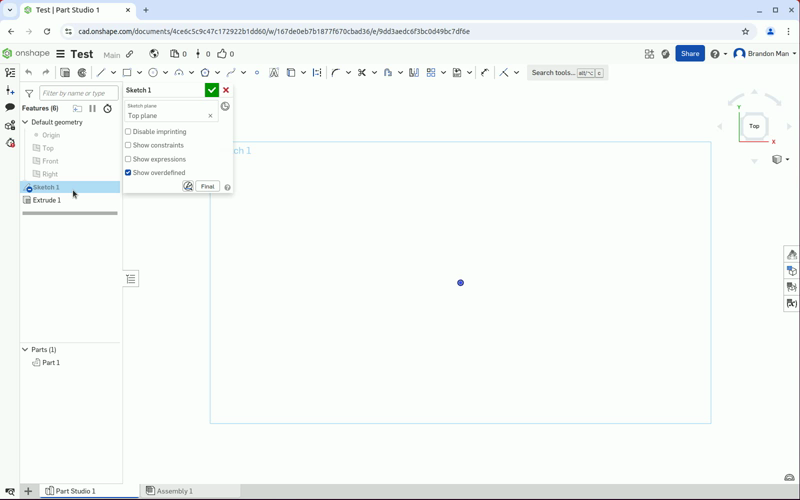
mouse_move(229, 92)
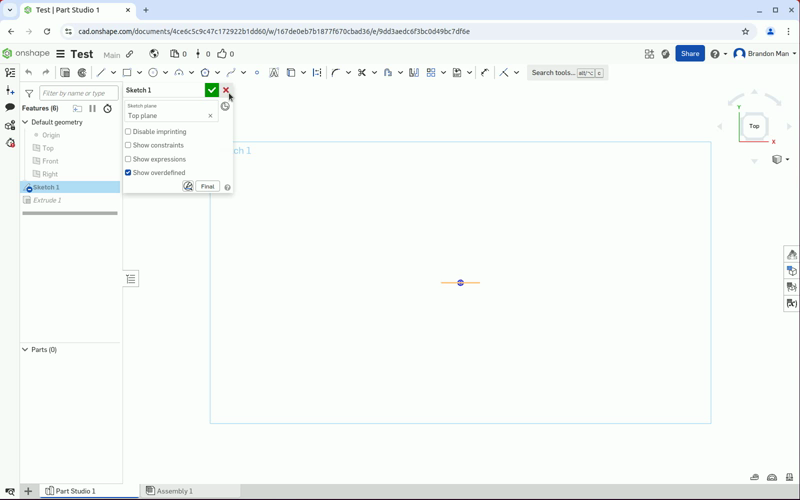
click(229, 92)
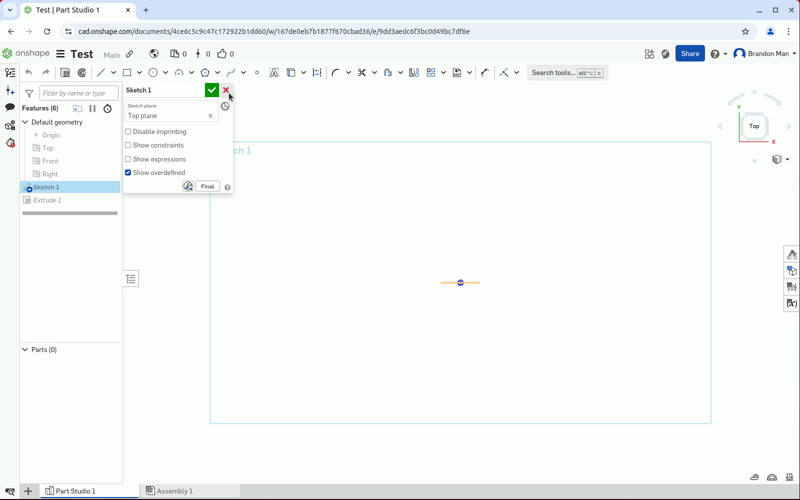
key(shift+s)
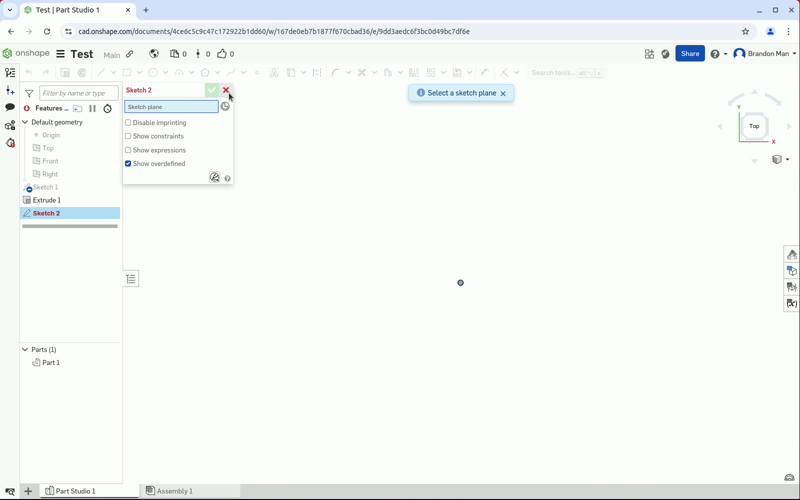
mouse_move(73, 150)
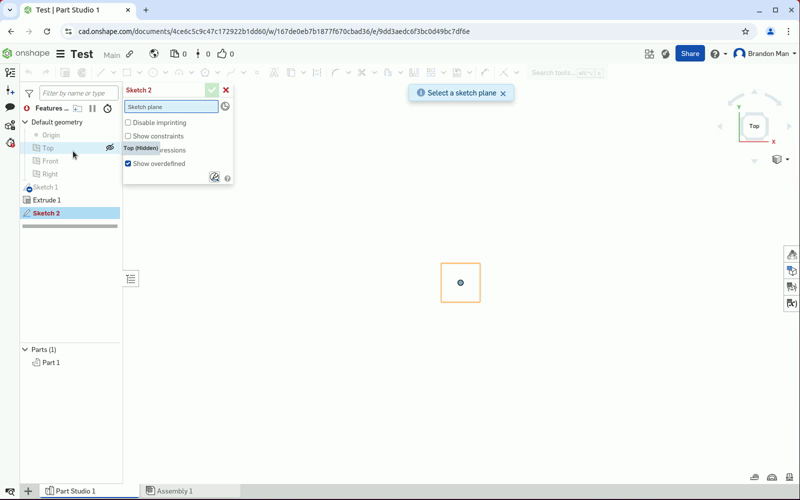
click(73, 150)
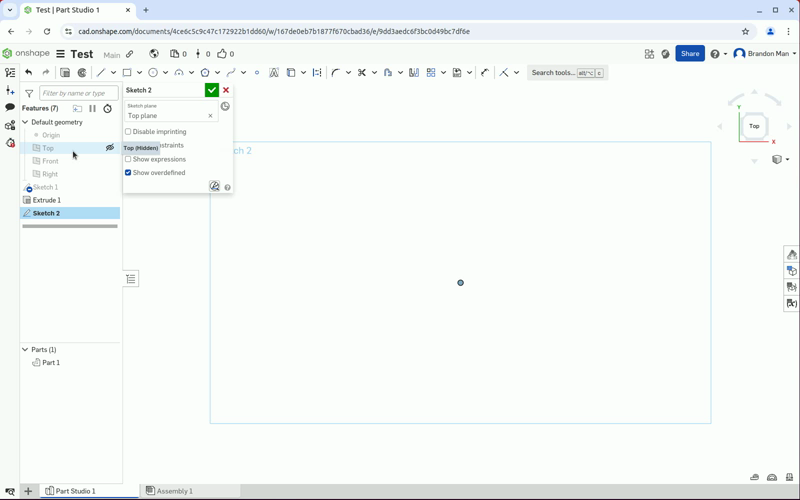
mouse_move(73, 352)
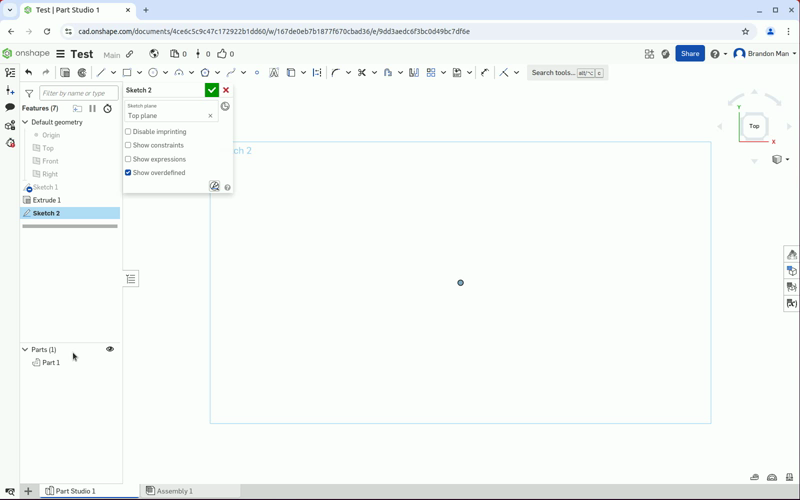
key(y)
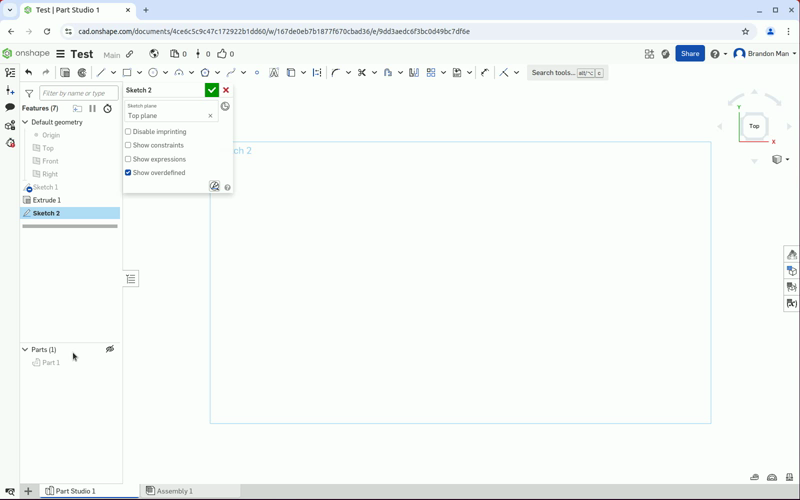
key(c)
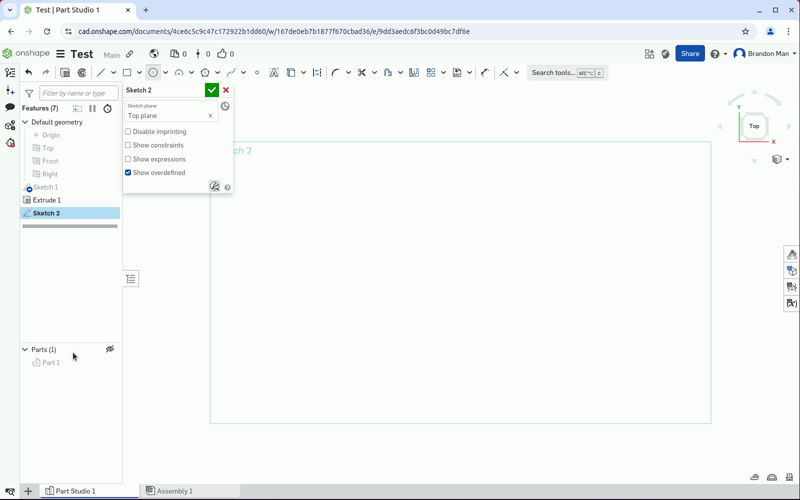
key_down(shift)
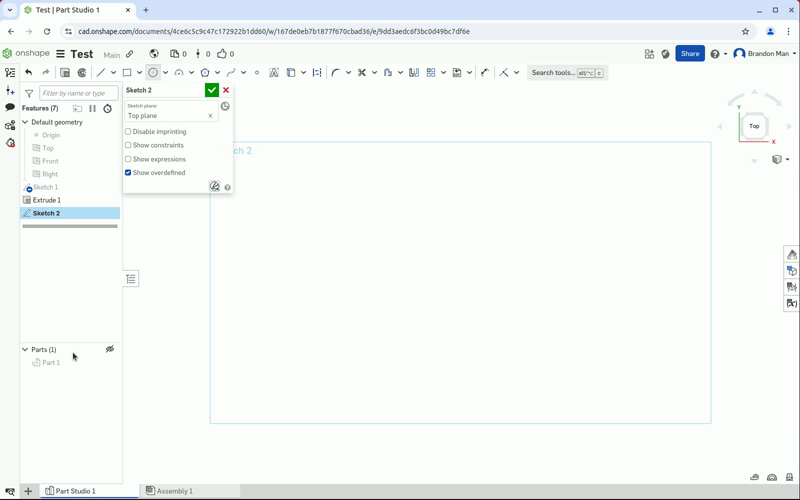
mouse_move(470, 282)
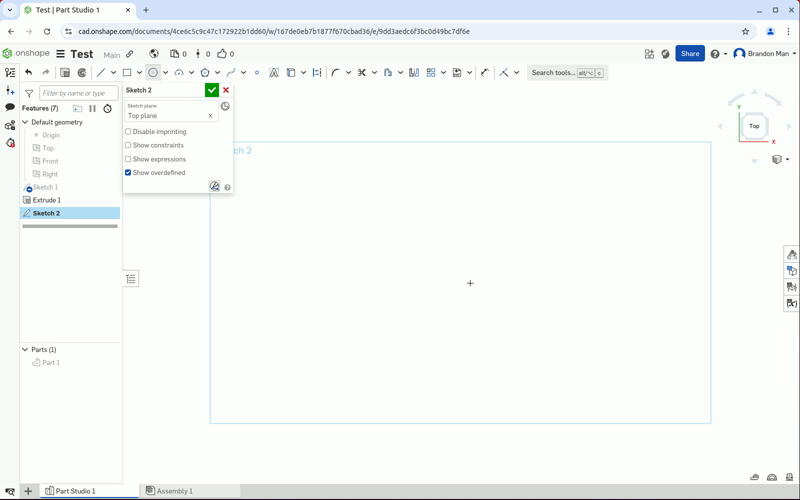
click(470, 282)
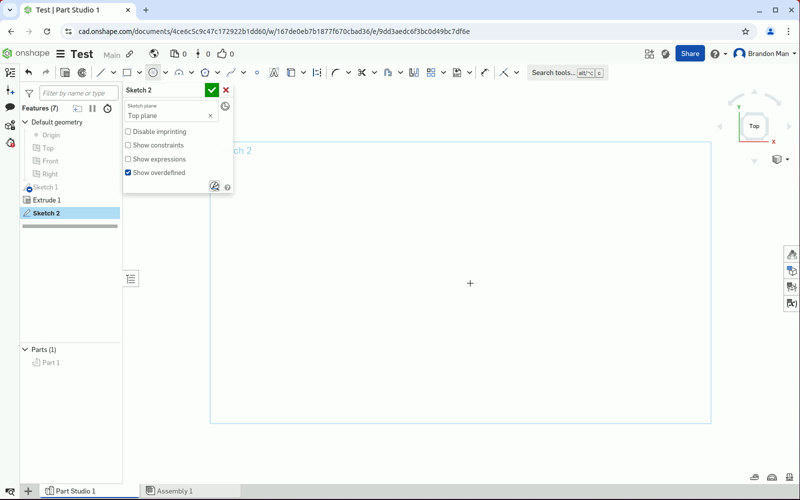
key_up(shift)
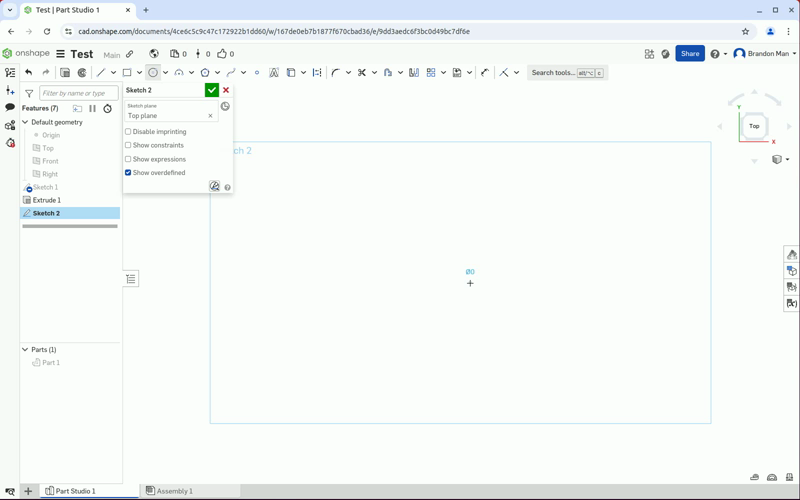
mouse_move(472, 282)
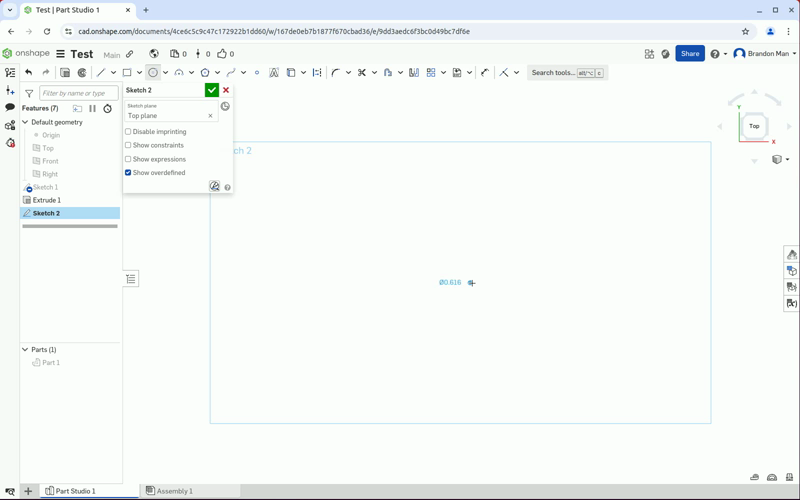
scroll(6)
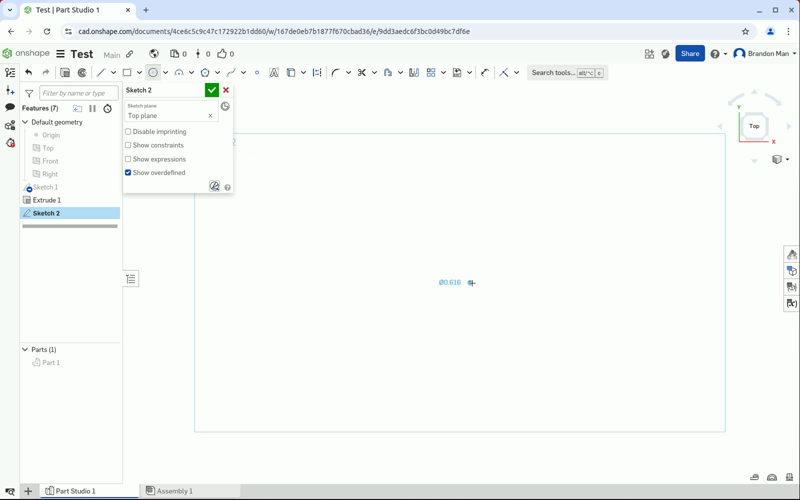
scroll(6)
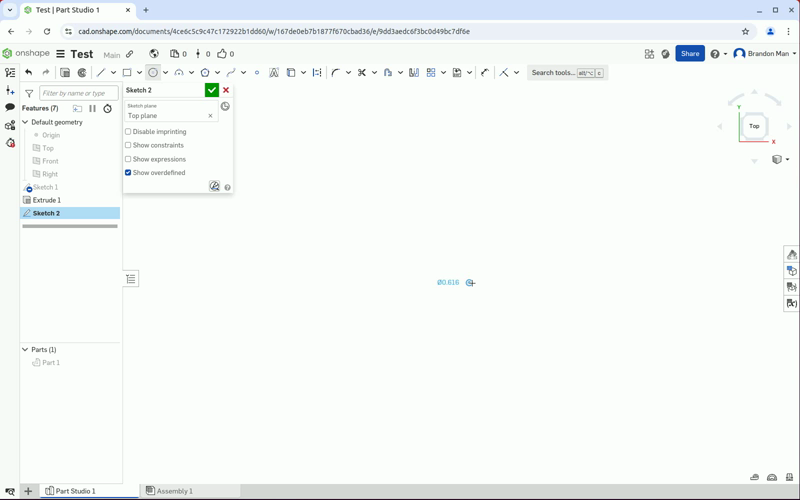
scroll(6)
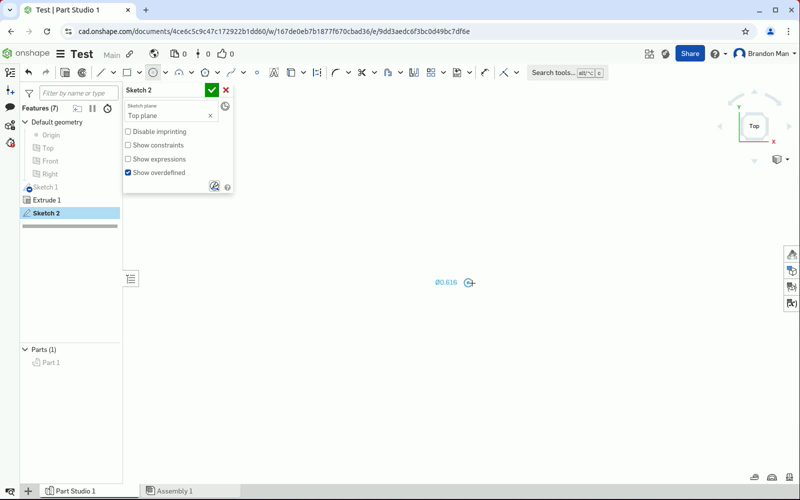
scroll(6)
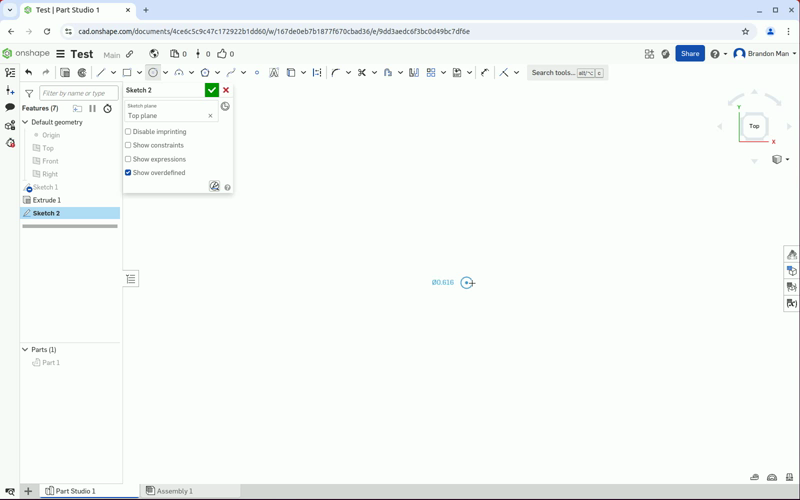
scroll(6)
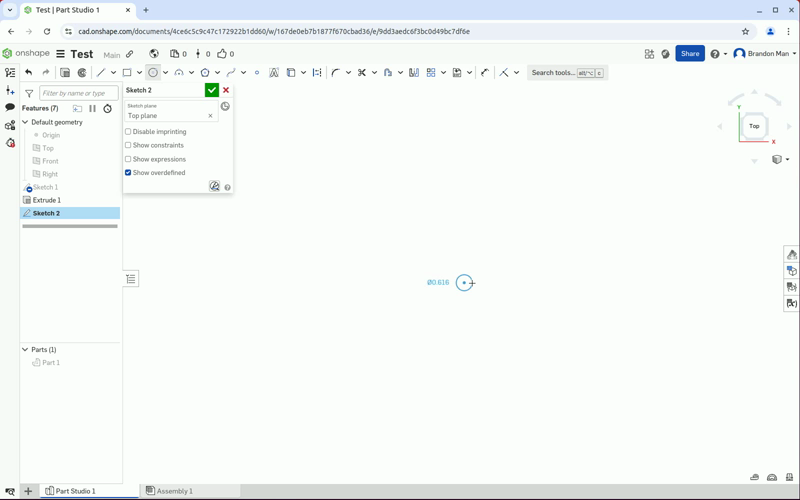
scroll(6)
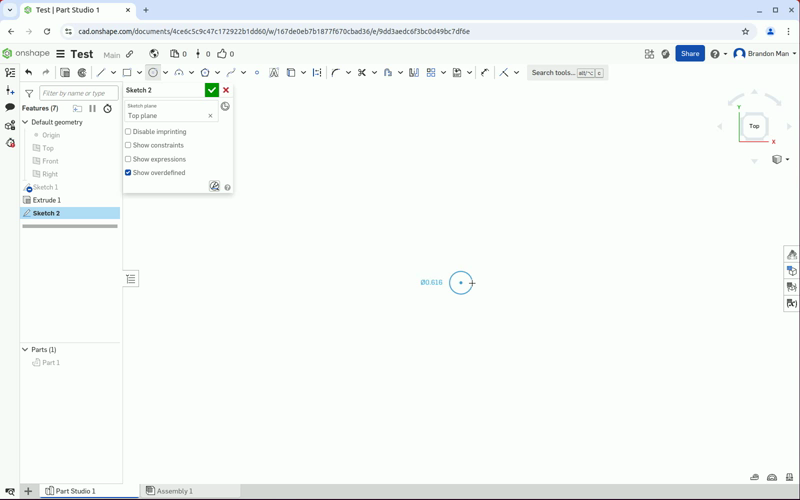
scroll(6)
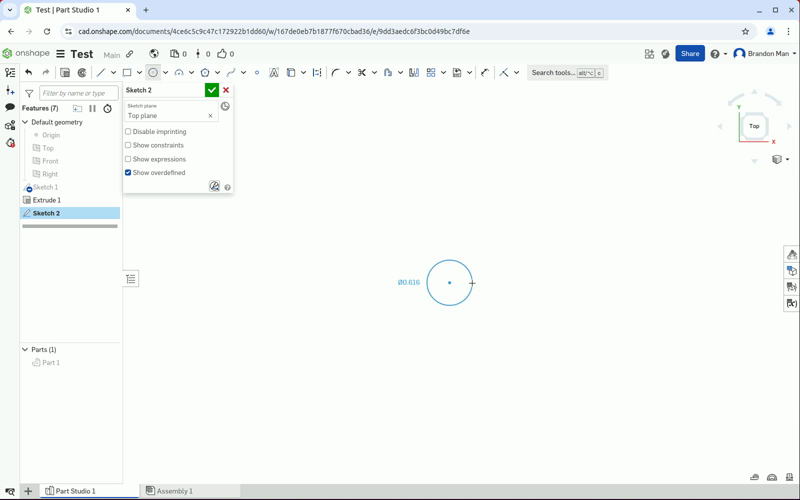
click(472, 282)
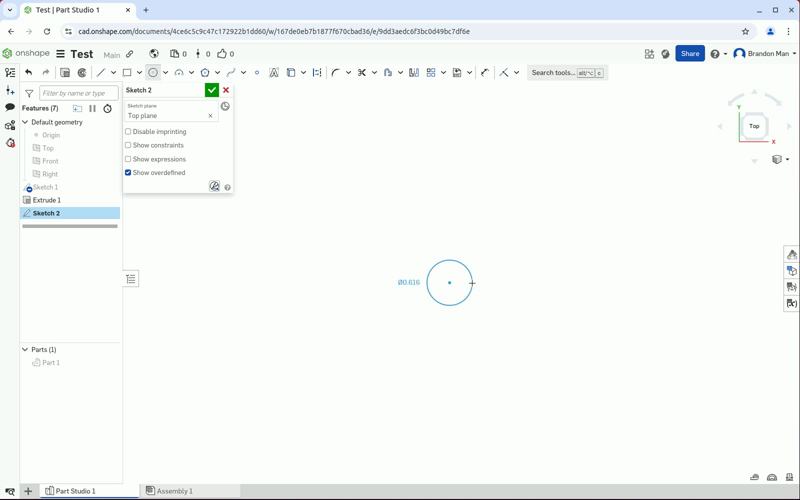
scroll(-6)
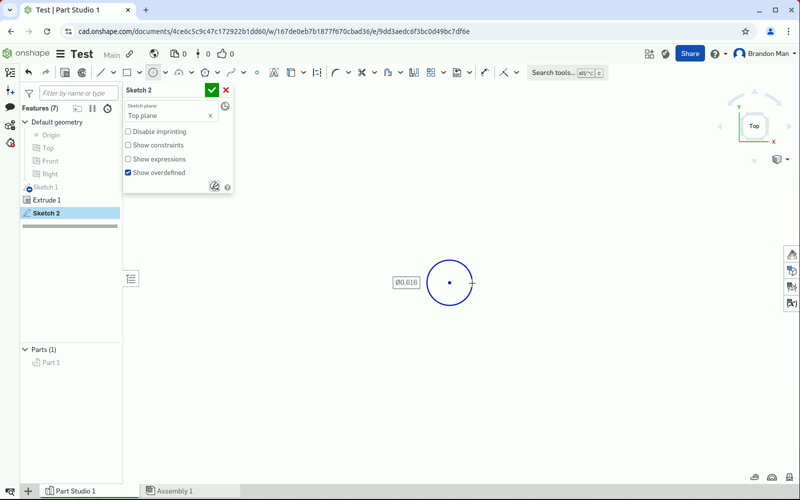
scroll(-6)
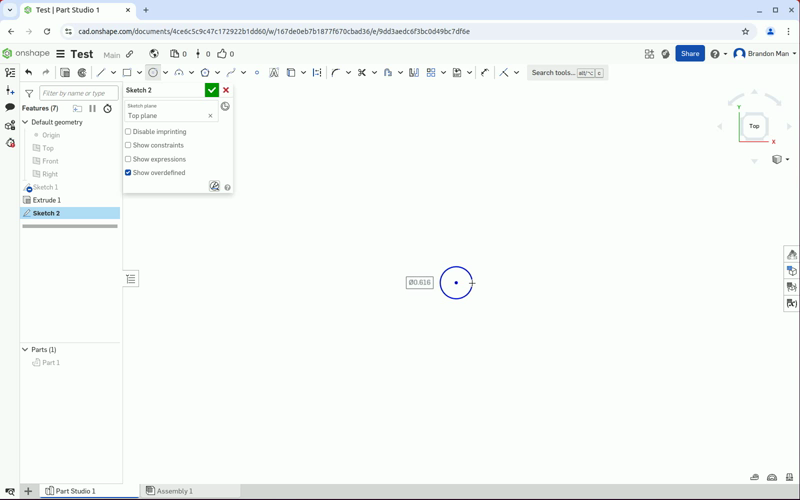
scroll(-6)
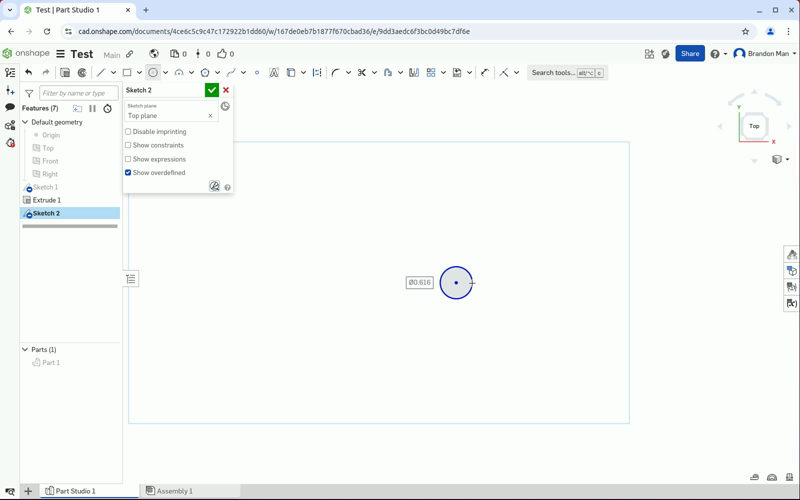
scroll(-6)
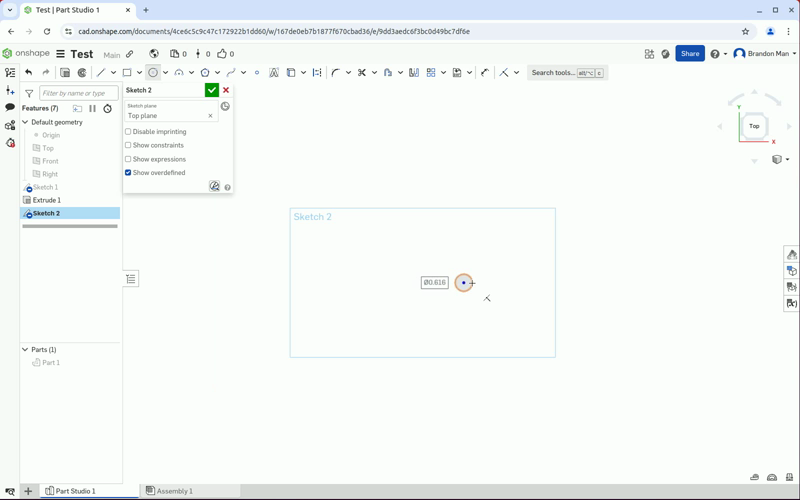
scroll(-6)
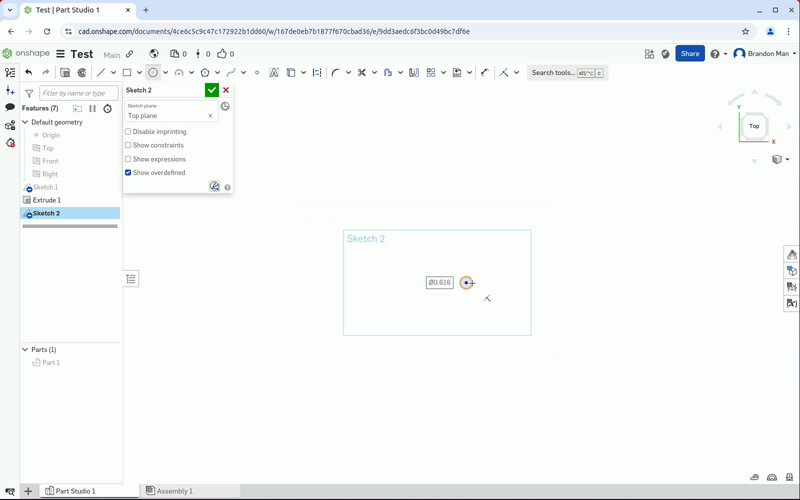
scroll(-6)
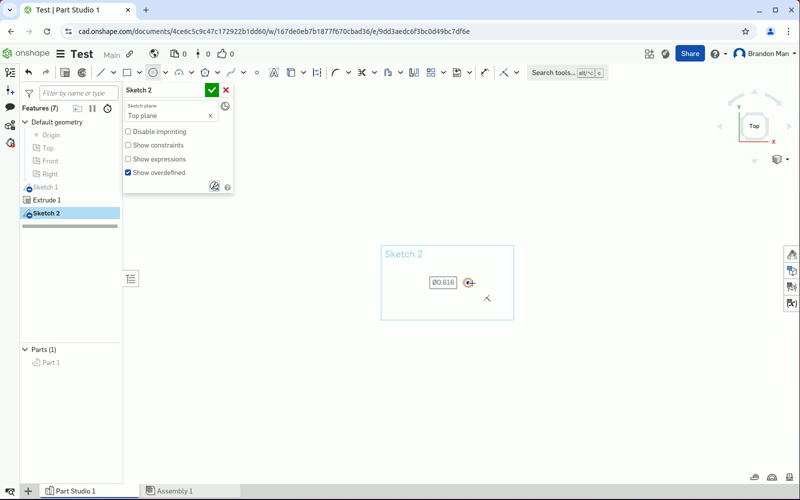
scroll(-6)
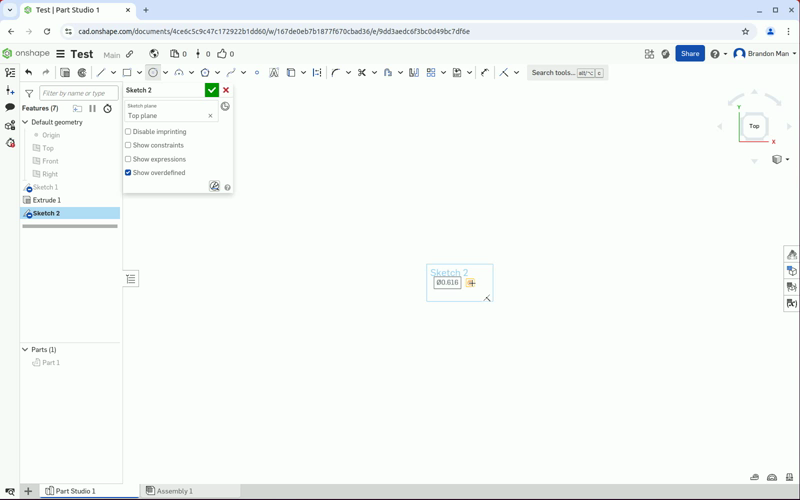
key(esc)
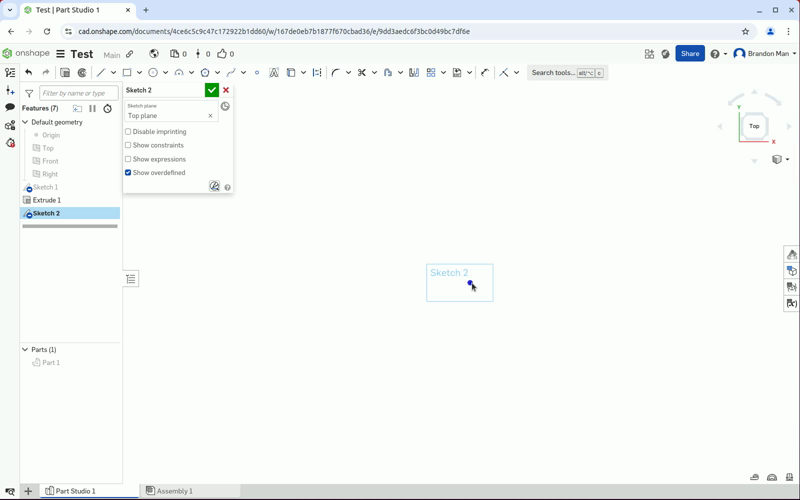
mouse_move(471, 284)
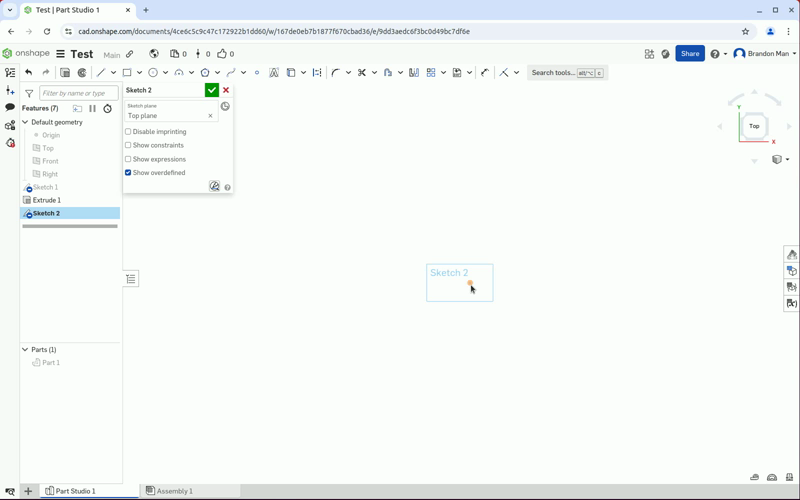
scroll(6)
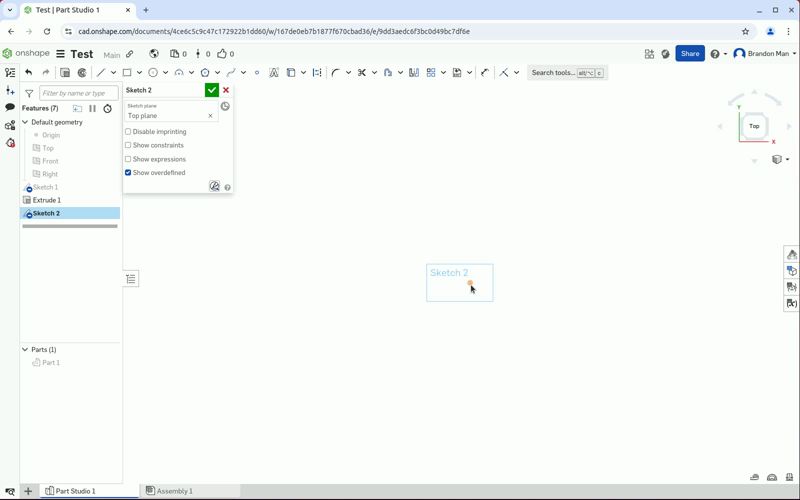
scroll(6)
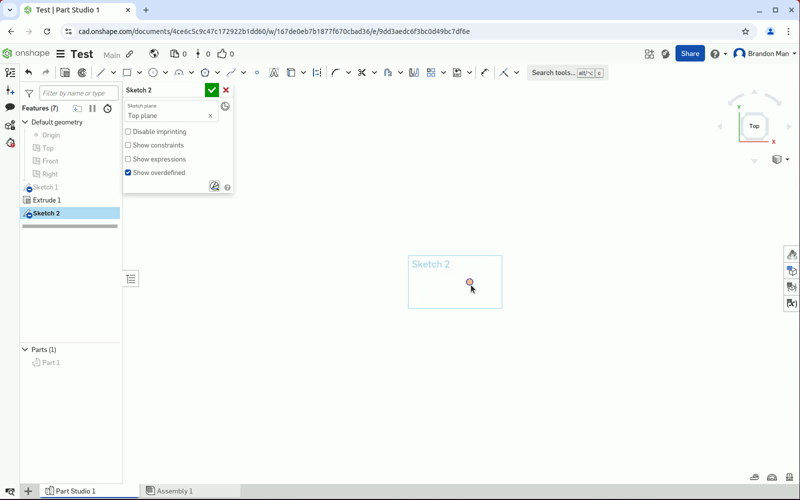
scroll(6)
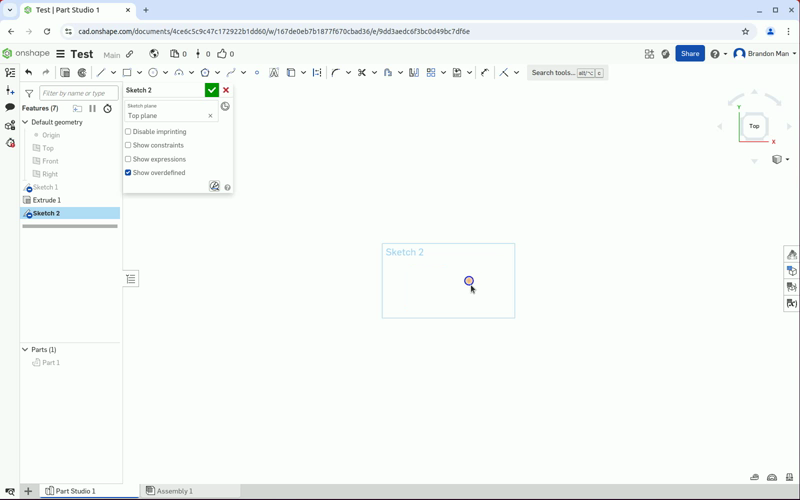
scroll(6)
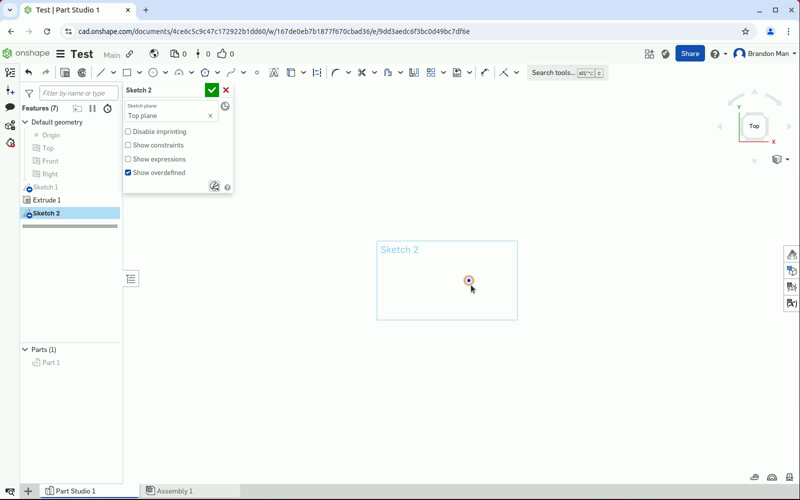
scroll(6)
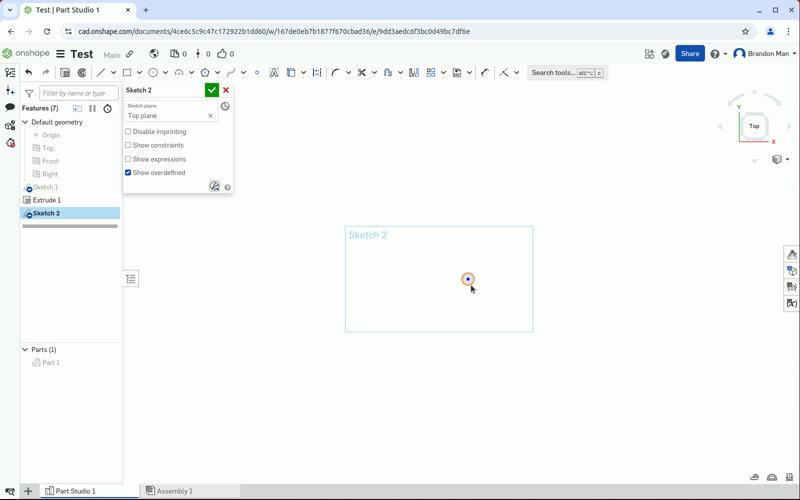
scroll(6)
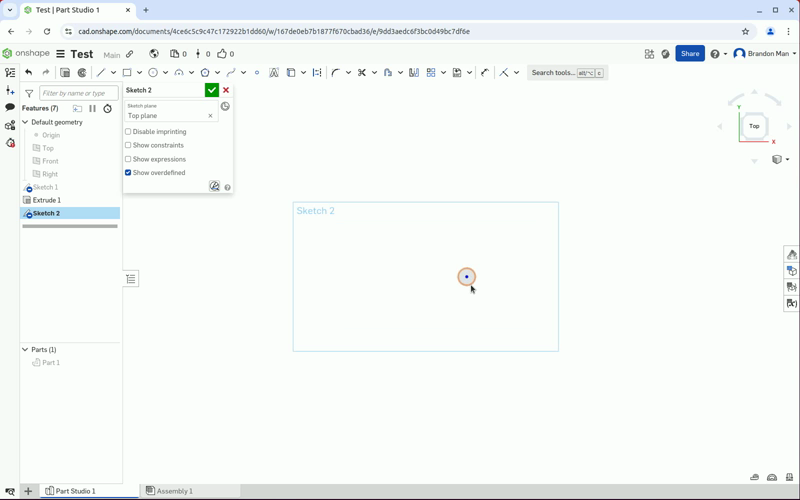
scroll(6)
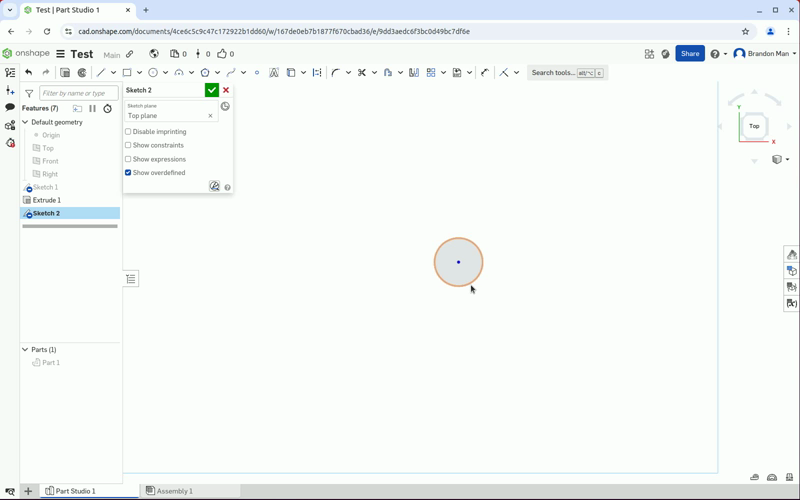
click(471, 284)
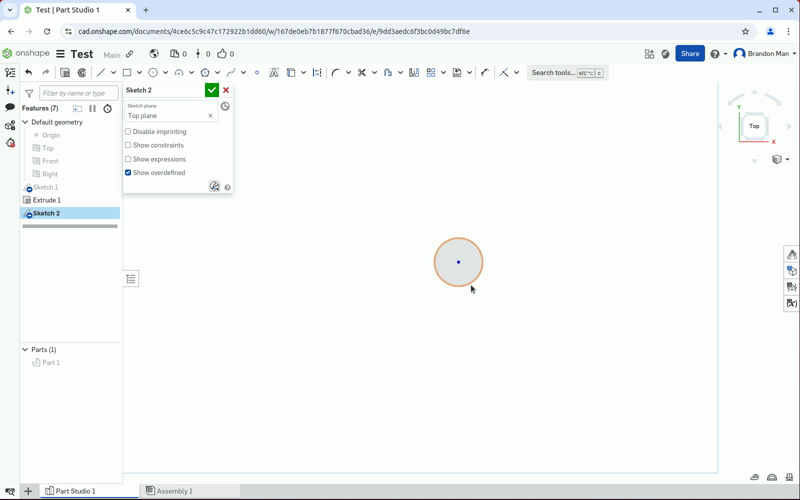
scroll(-6)
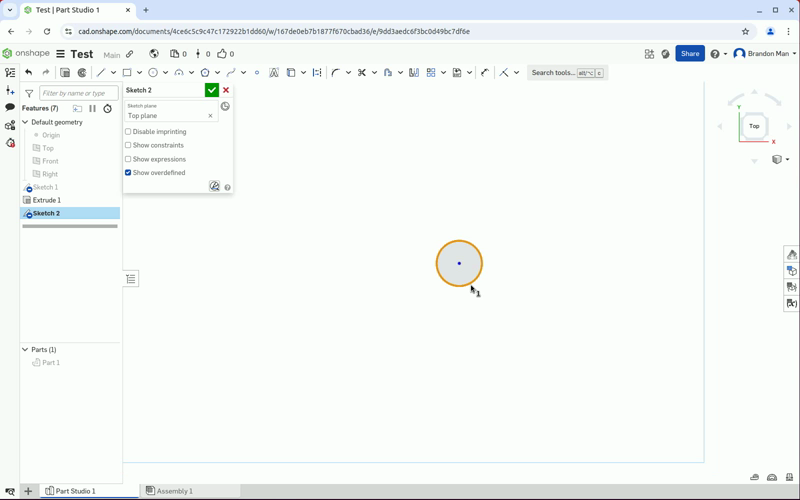
scroll(-6)
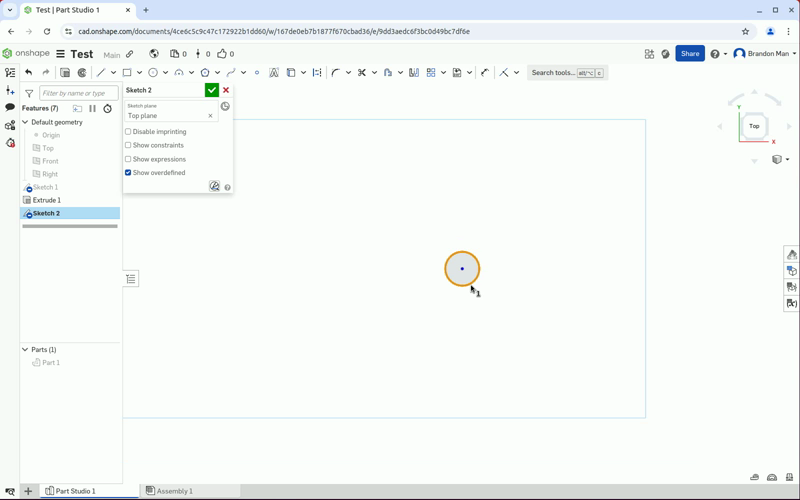
scroll(-6)
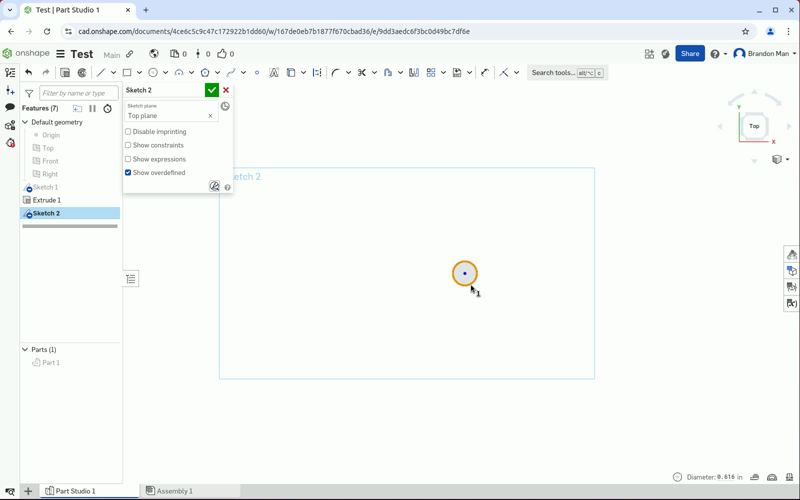
scroll(-6)
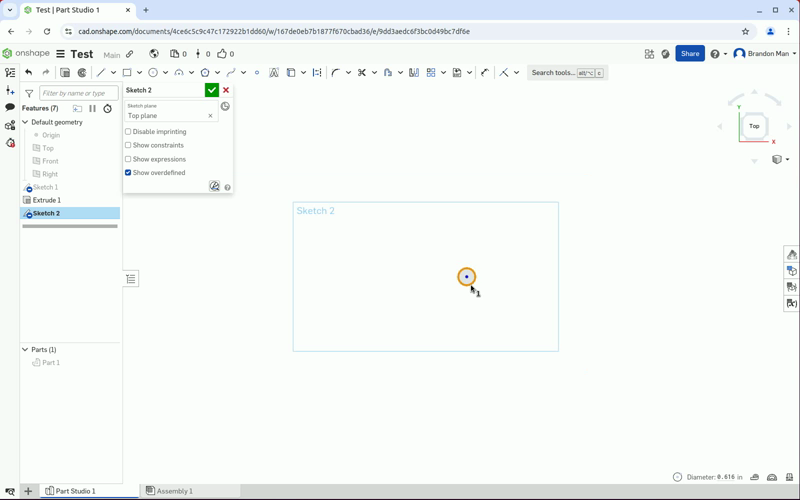
scroll(-6)
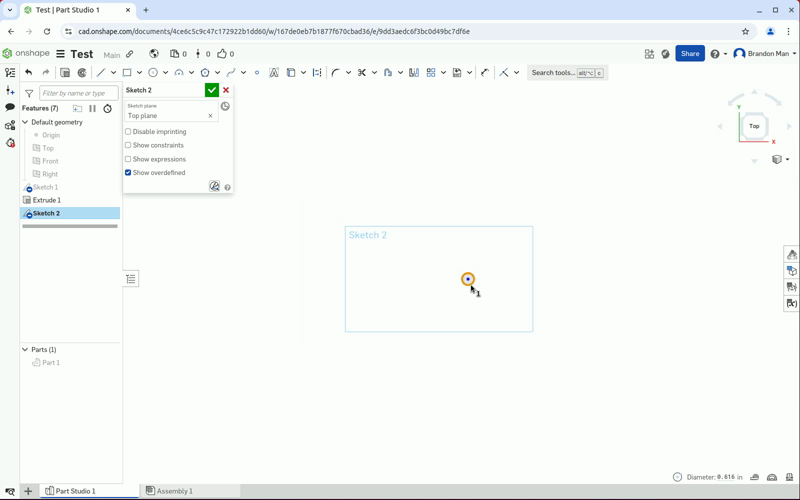
scroll(-6)
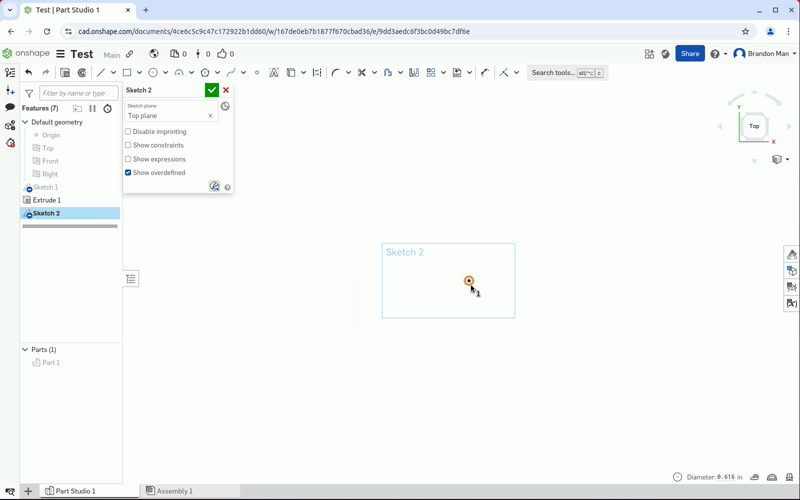
scroll(-6)
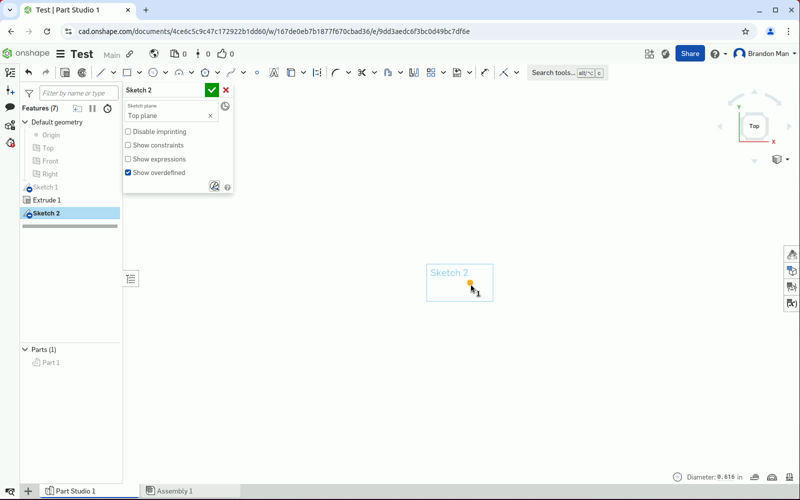
mouse_move(73, 352)
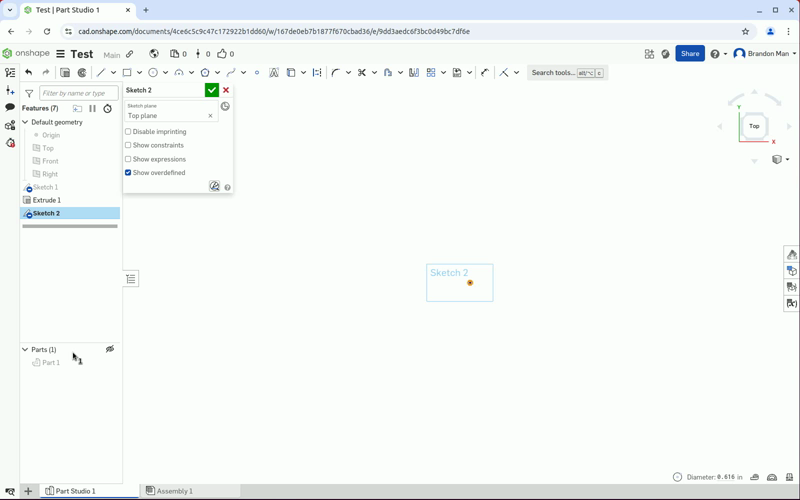
key(shift+y)
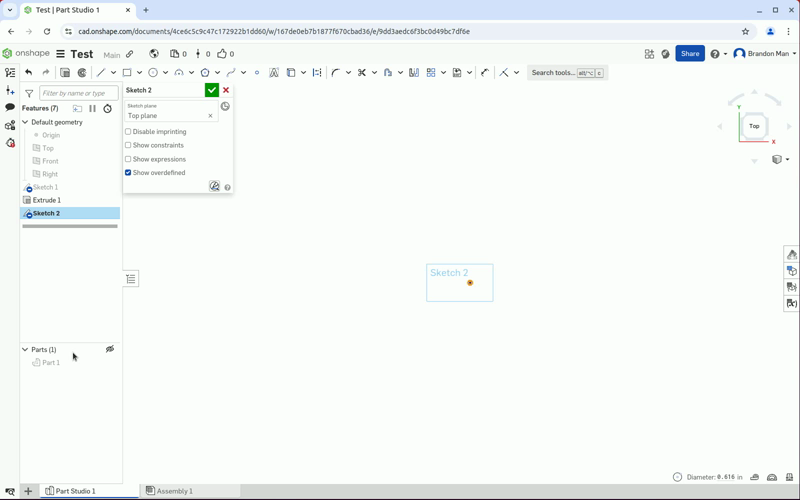
key(shift+e)
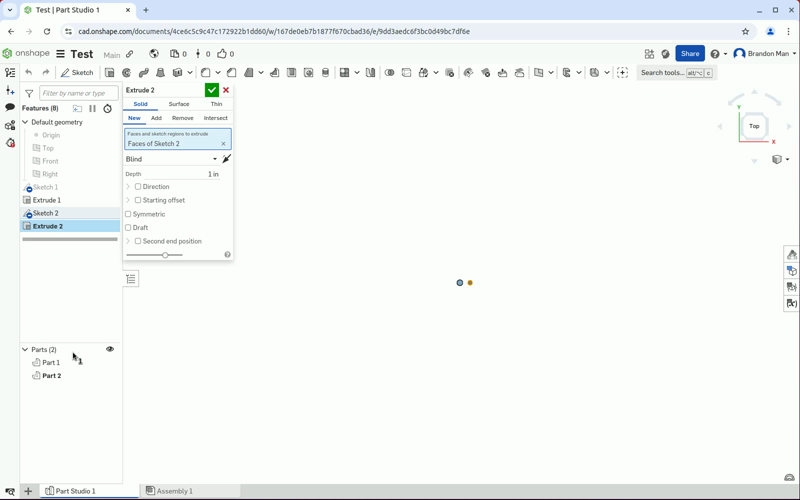
mouse_move(143, 106)
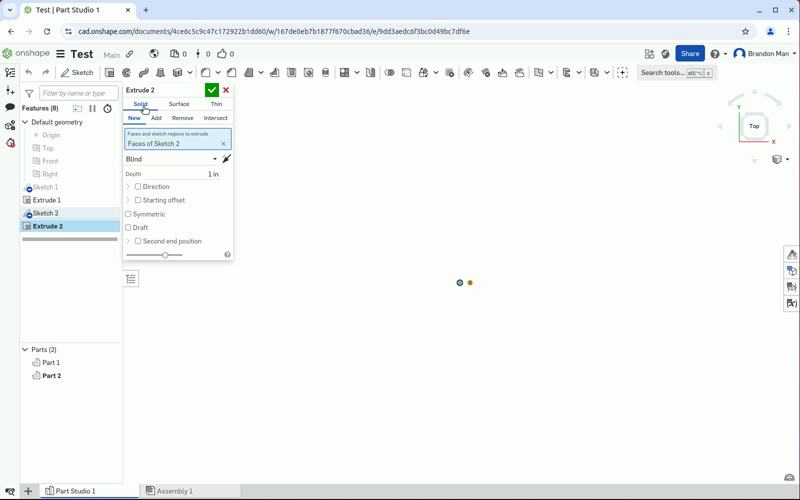
click(143, 106)
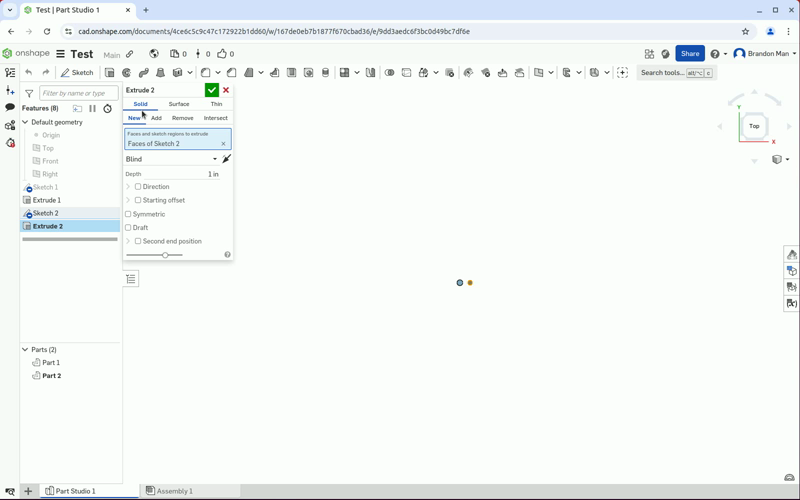
mouse_move(137, 120)
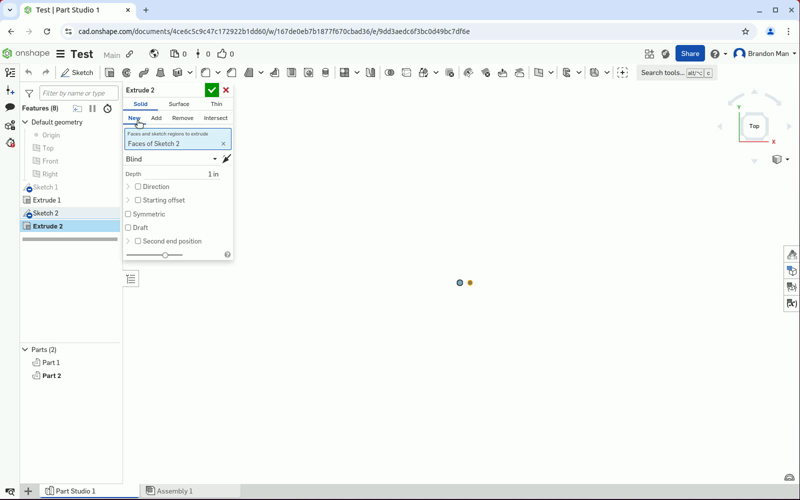
click(137, 120)
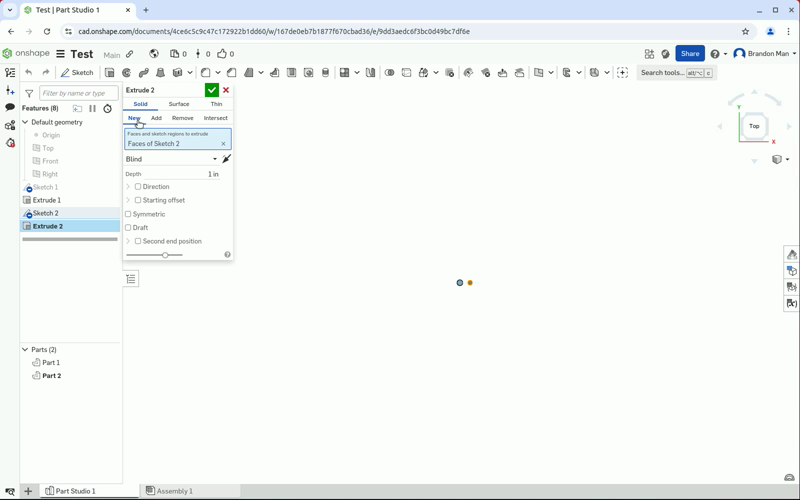
key(tab, 4)
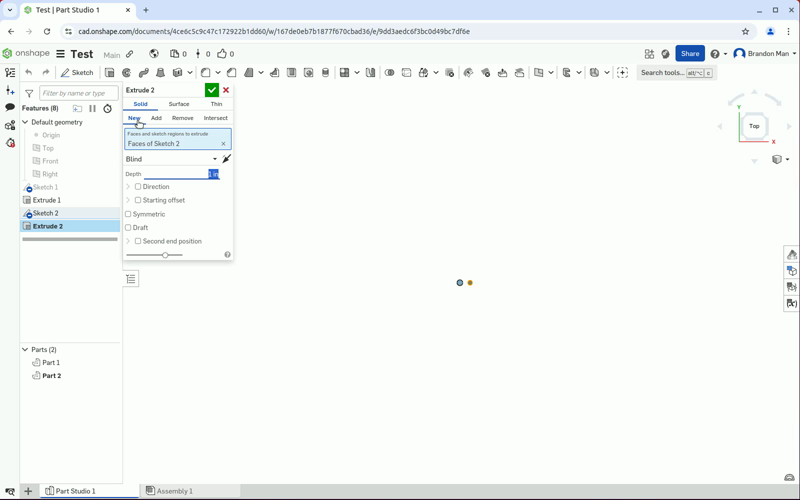
text(23.108)
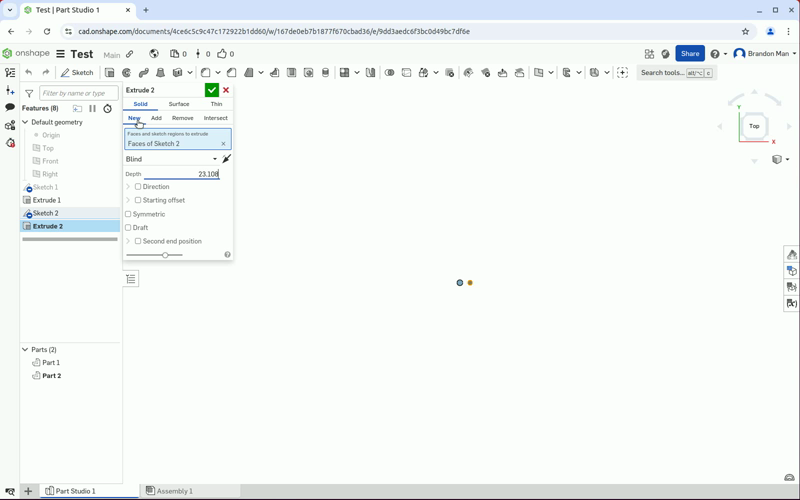
key(enter)
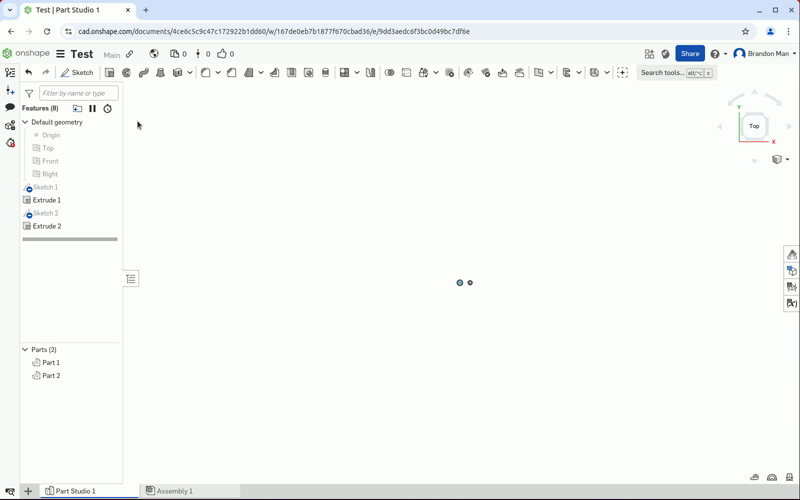
key(shift+h)
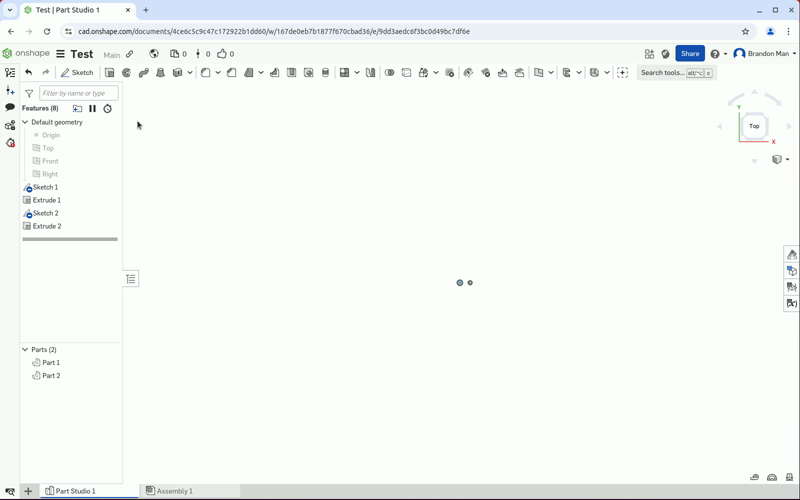
key(shift+h)
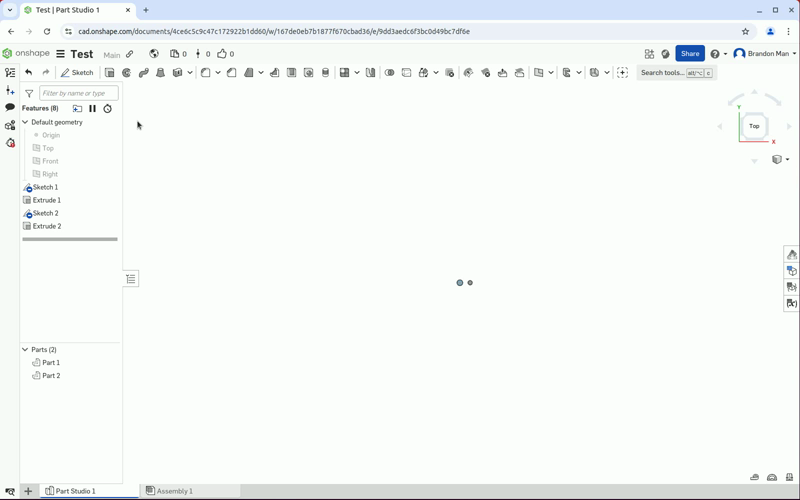
key(shift+7)
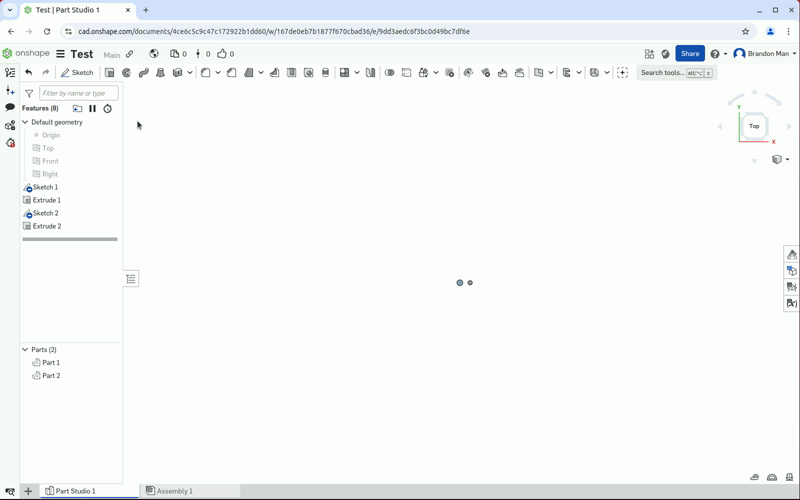
key(up, 3)
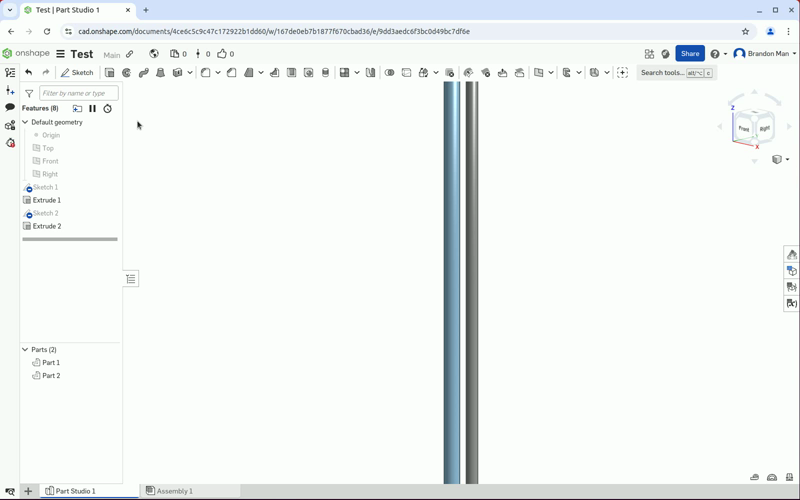
key(left, 3)
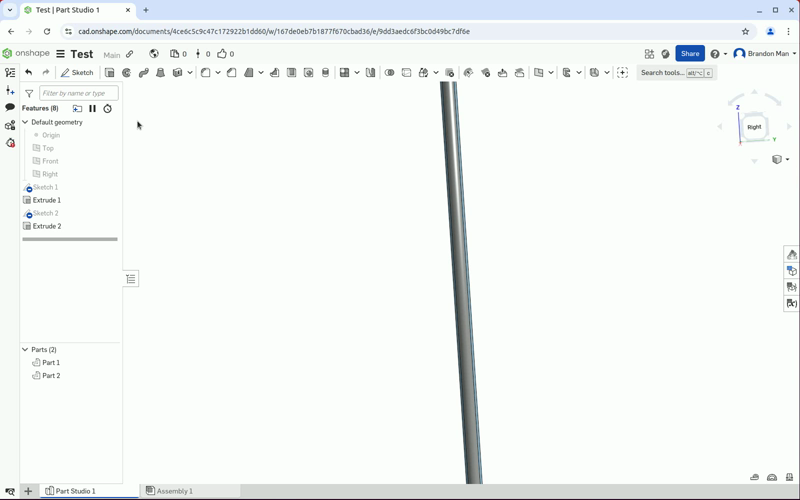
key(right, 3)
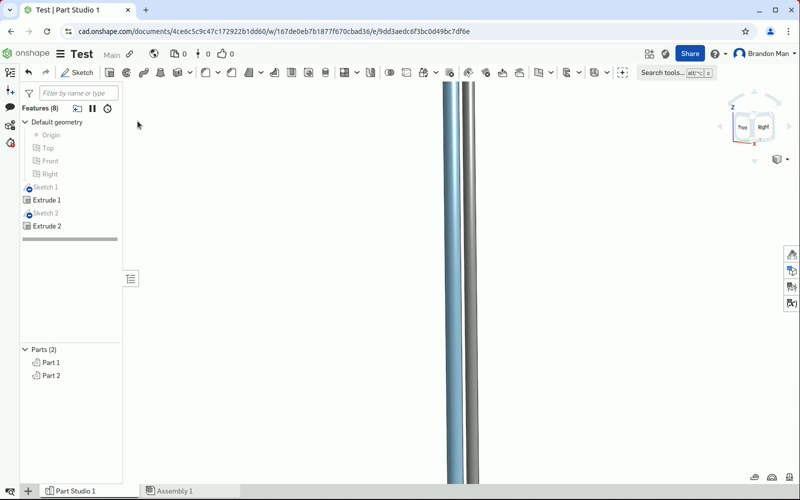
key(down, 3)
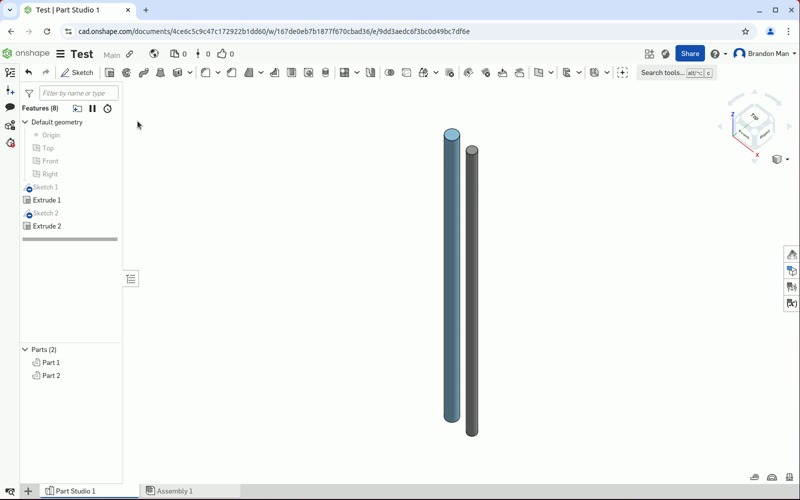
mouse_move(73, 189)
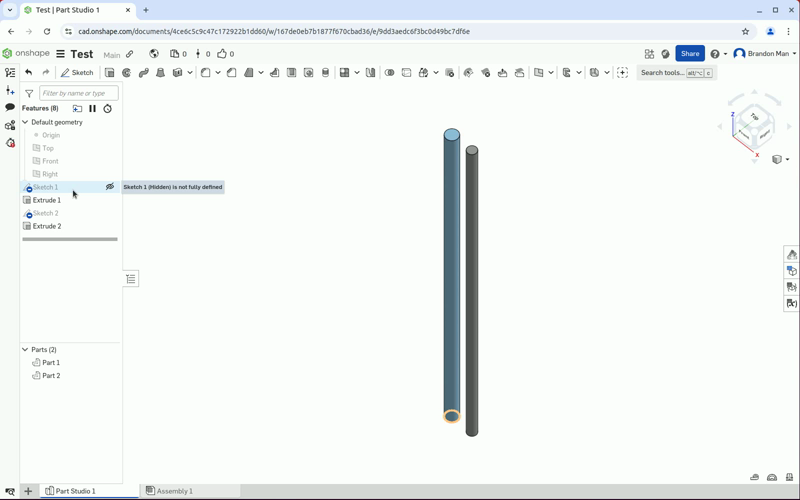
click(73, 189)